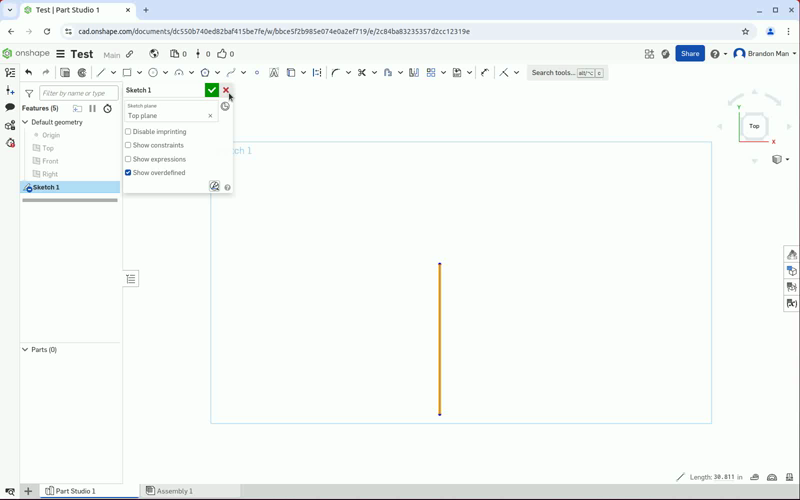
key(shift+h)
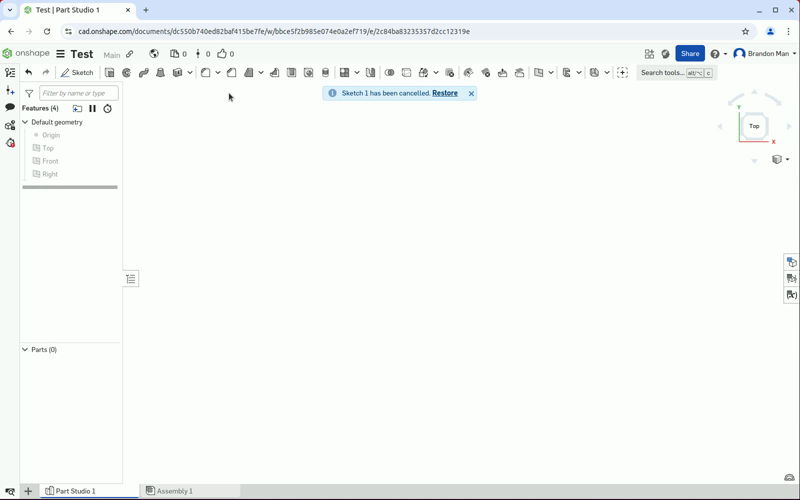
mouse_move(73, 352)
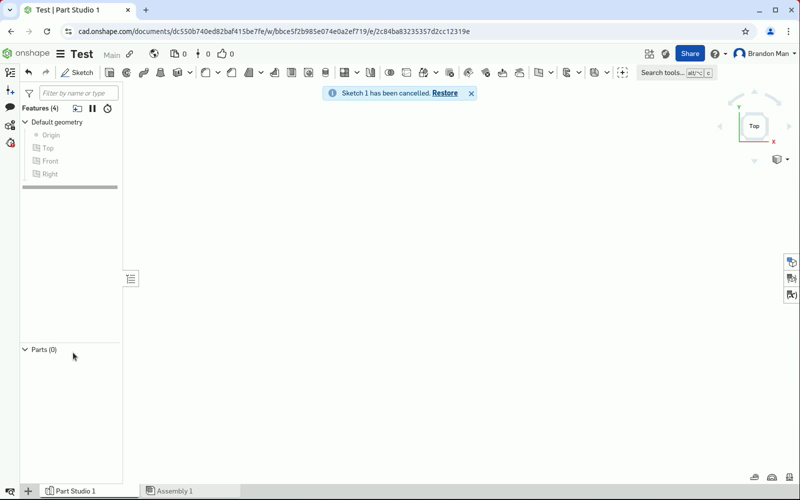
key(y)
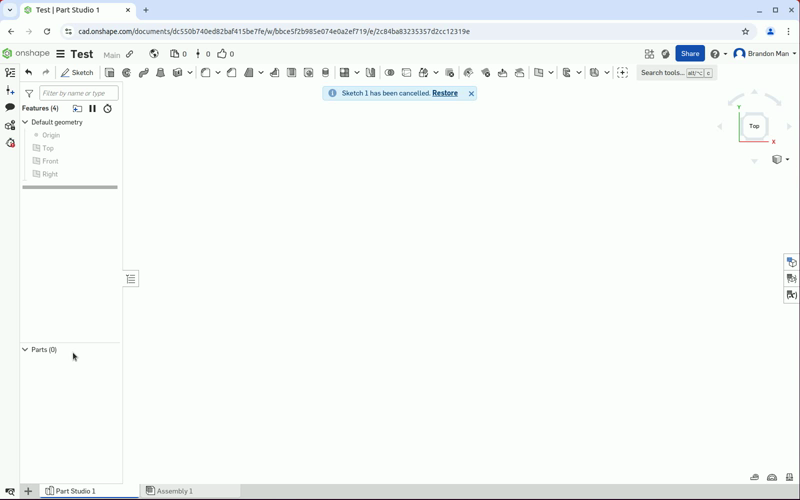
key(shift+p)
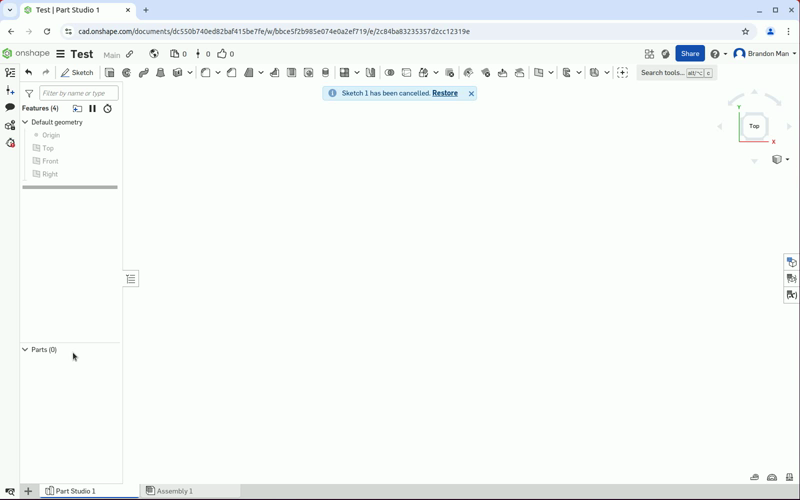
key(space)
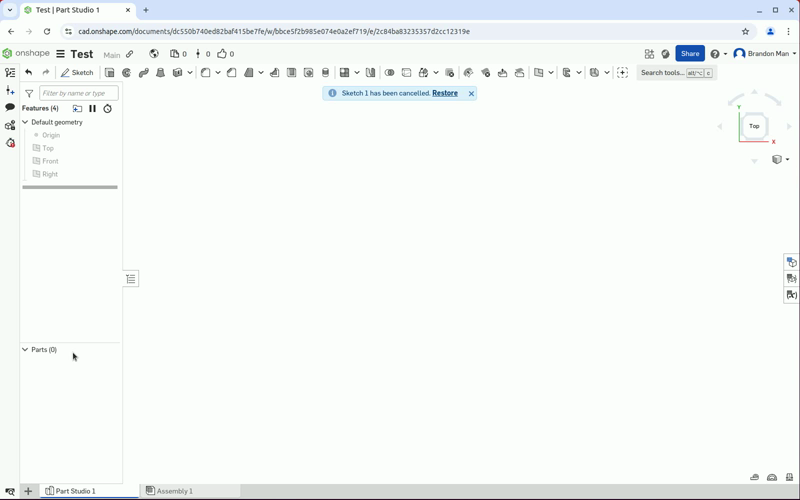
key_down(shift)
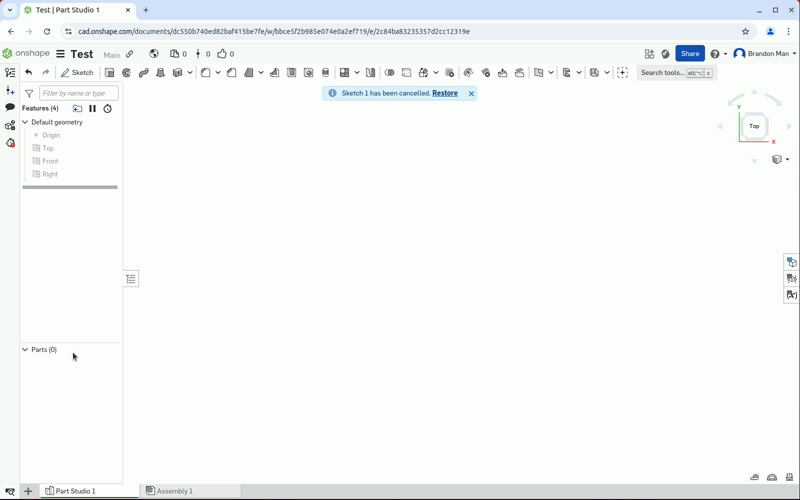
key(up)
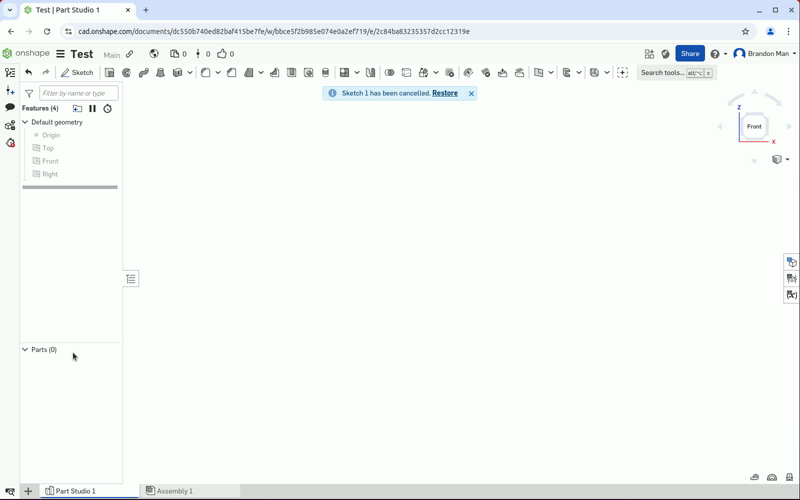
key_up(shift)
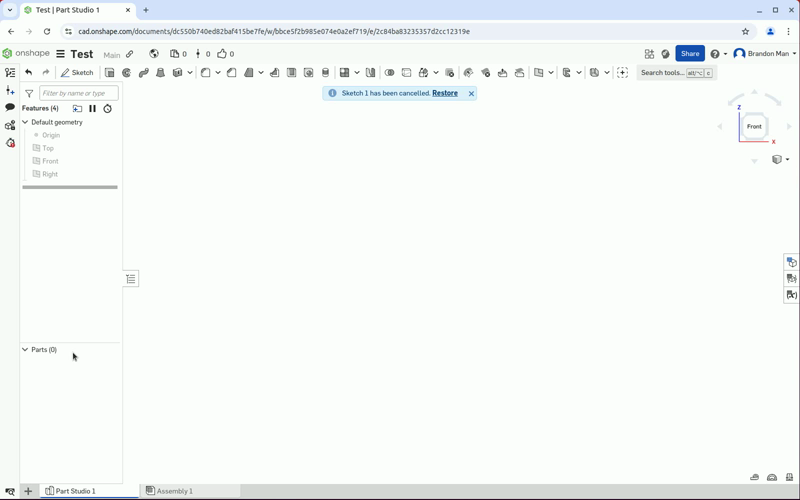
mouse_move(73, 352)
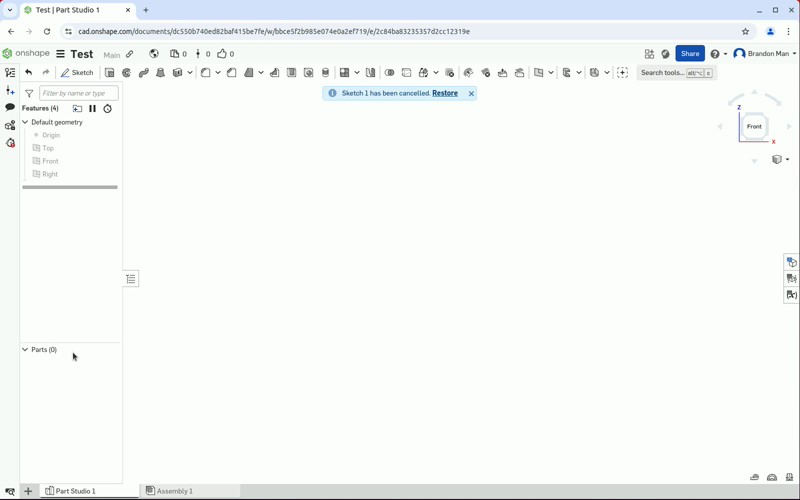
key(shift+y)
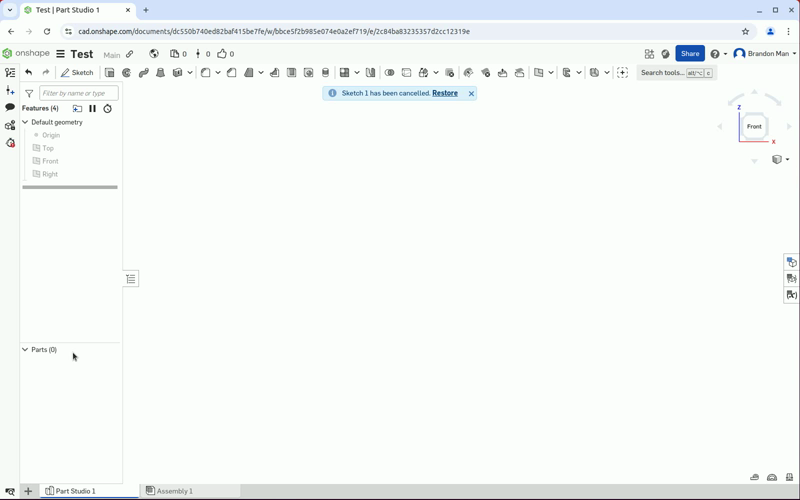
key(shift+s)
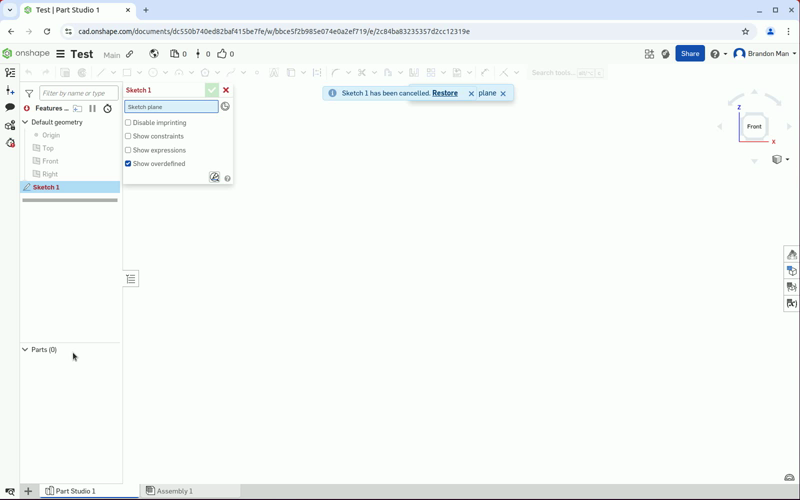
mouse_move(73, 163)
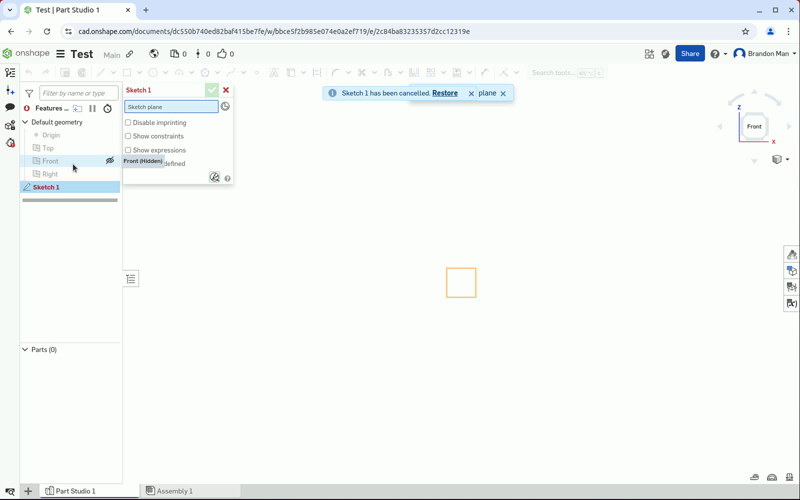
click(73, 163)
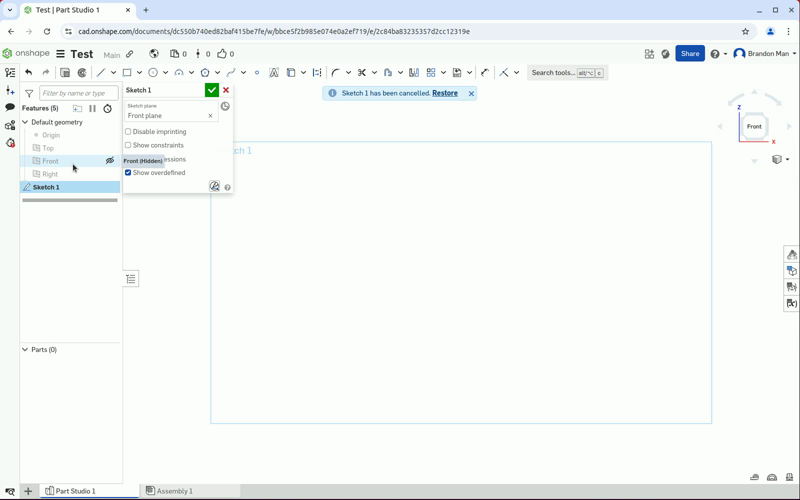
mouse_move(73, 352)
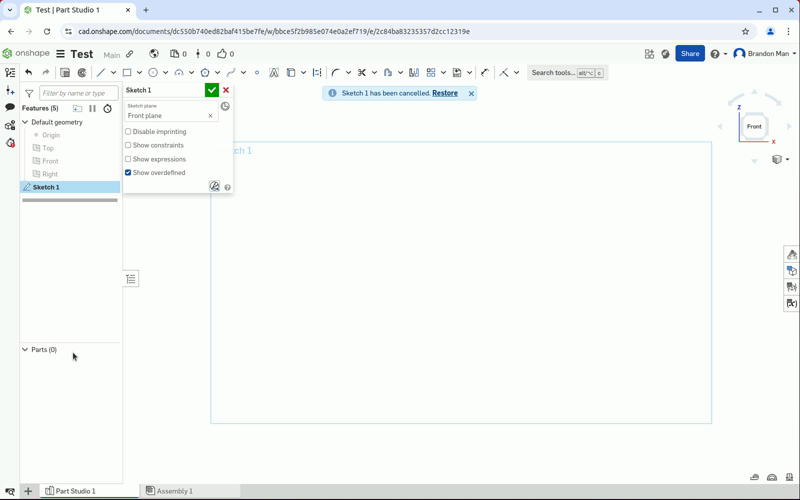
key(y)
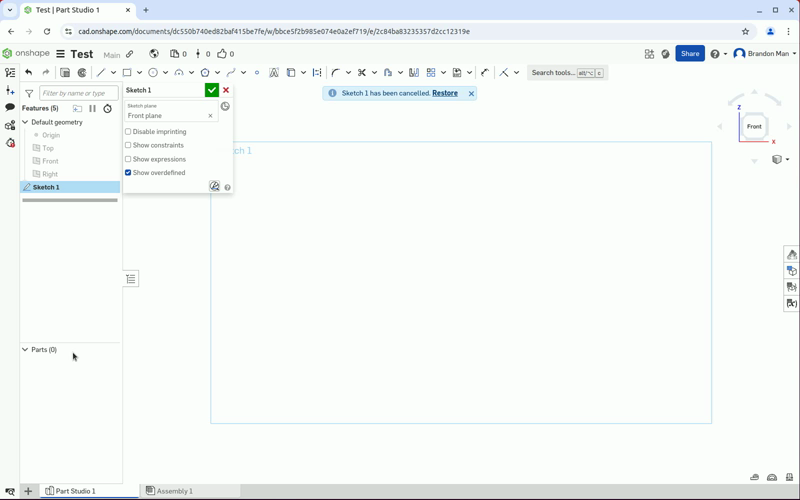
key(l)
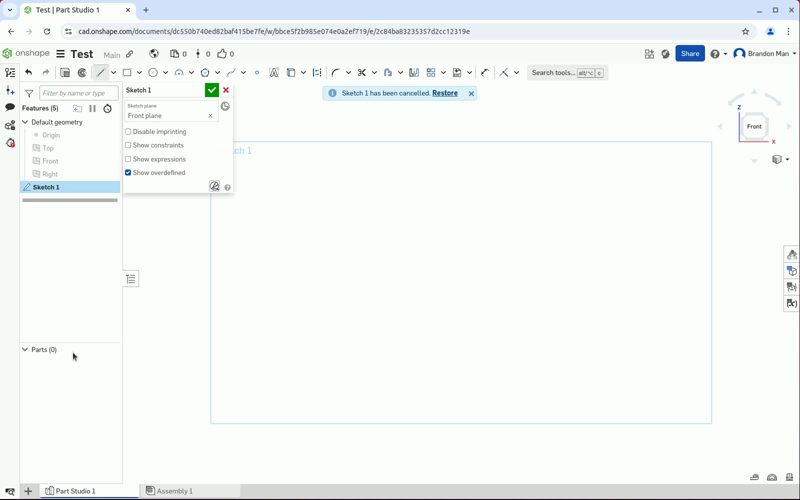
key_down(shift)
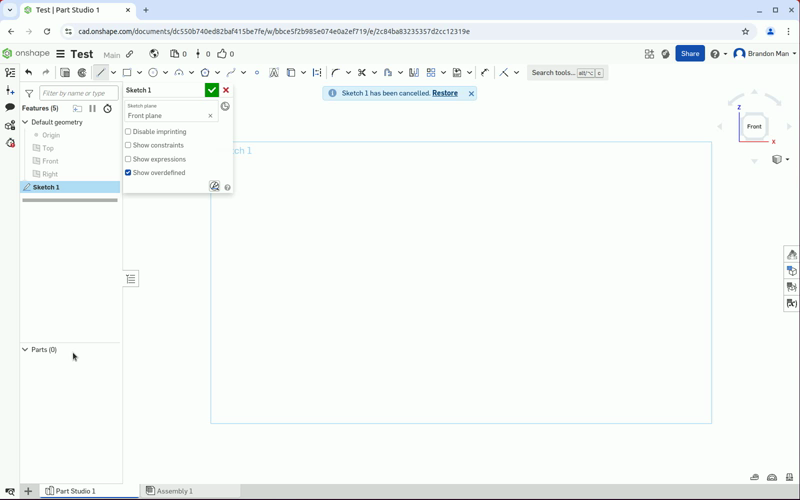
mouse_move(460, 282)
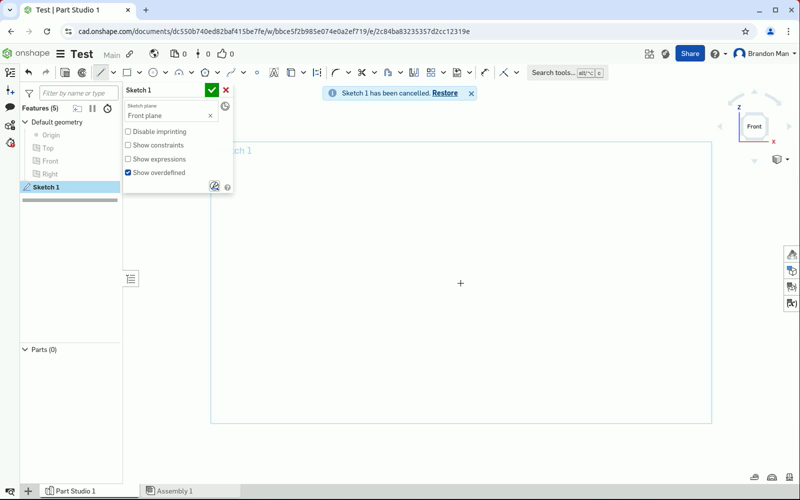
click(460, 282)
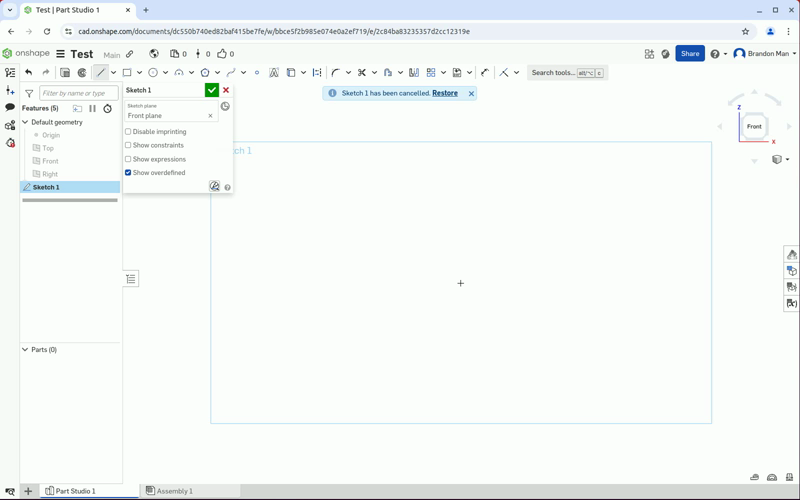
key_up(shift)
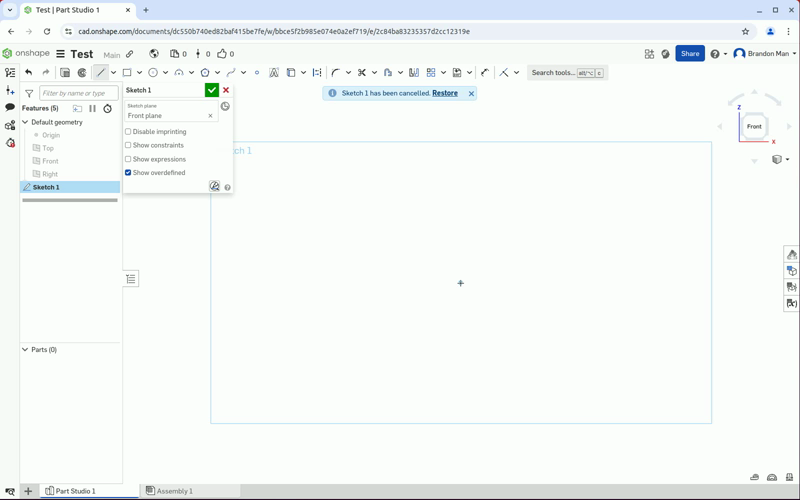
key_down(shift)
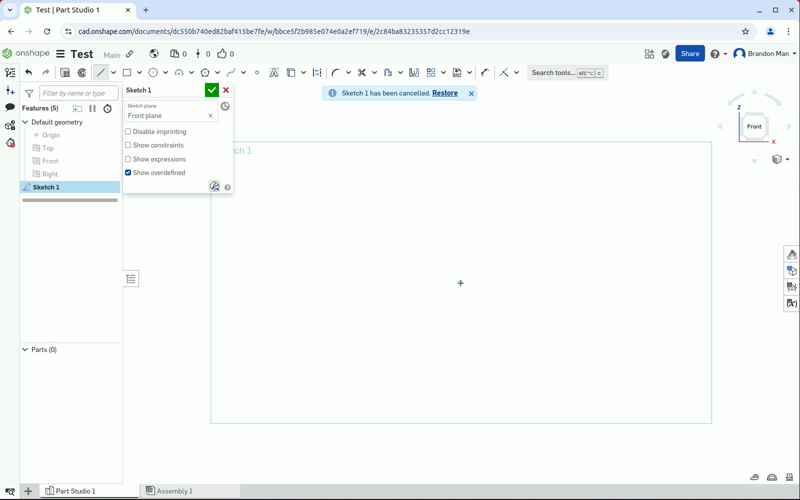
mouse_move(573, 282)
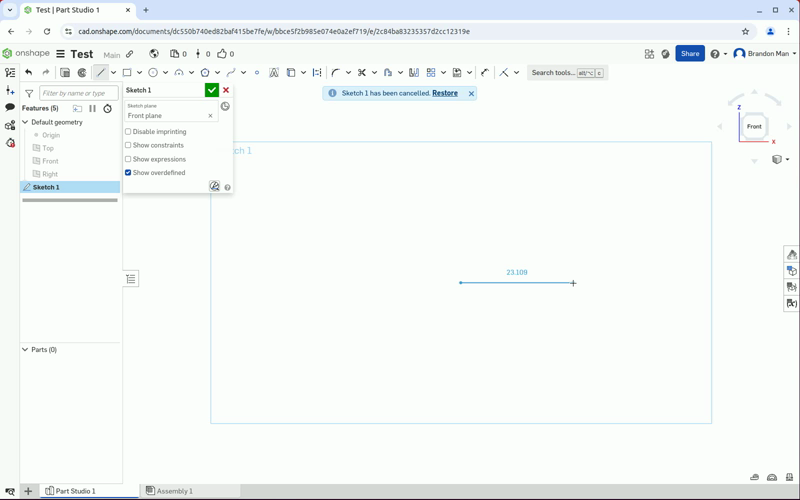
click(573, 282)
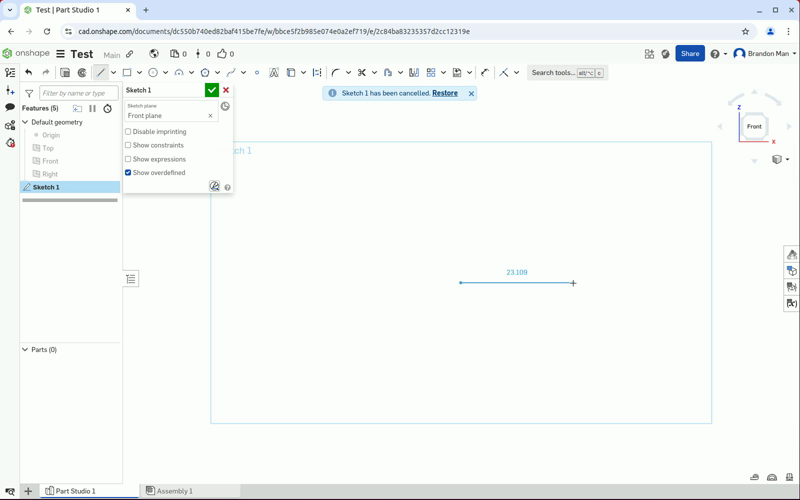
key_up(shift)
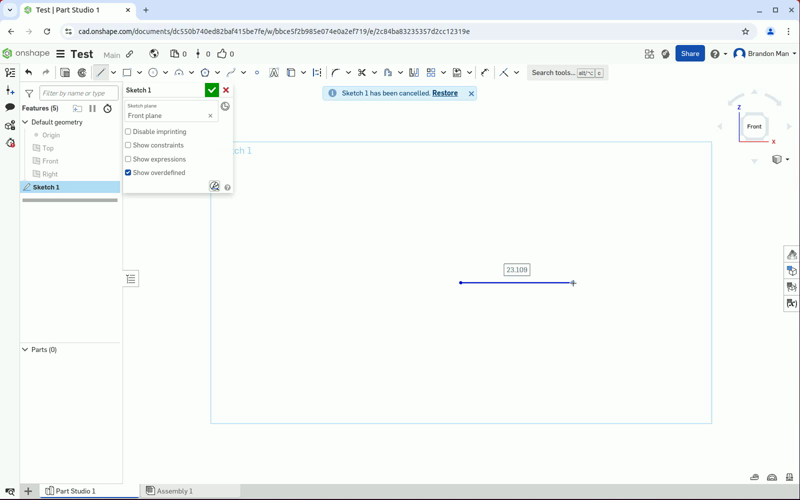
key_down(shift)
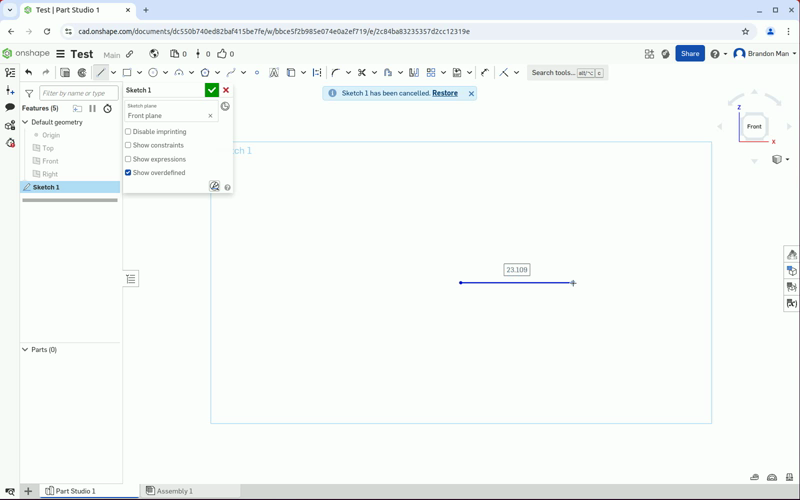
mouse_move(589, 282)
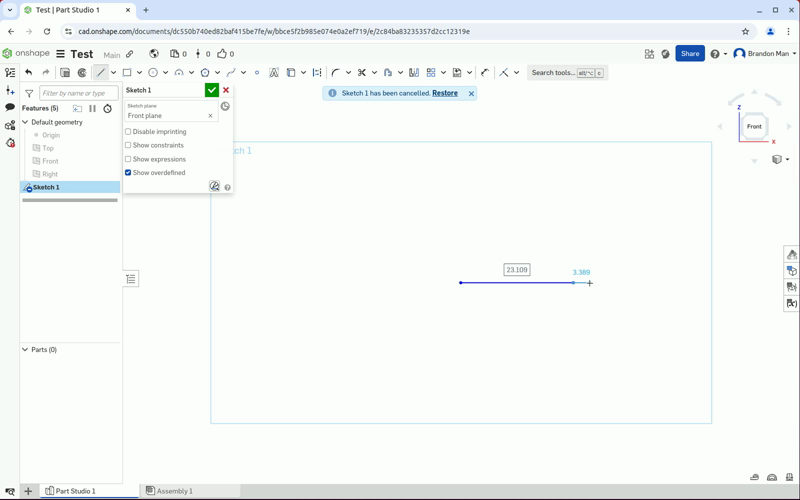
mouse_move(573, 226)
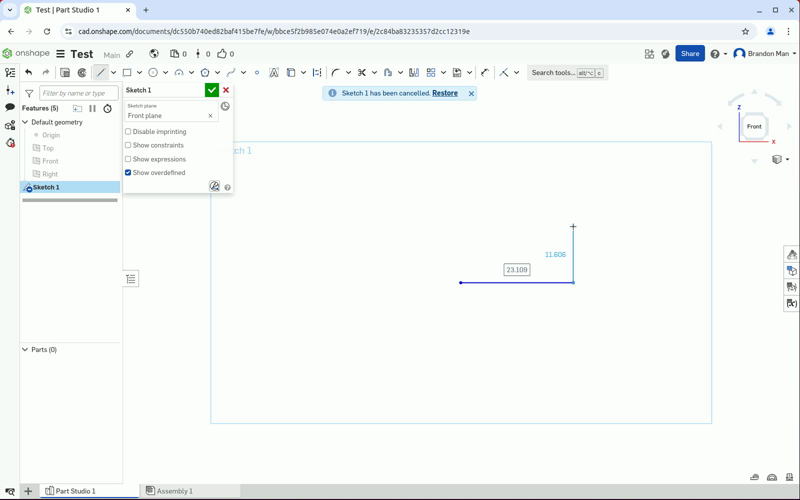
click(573, 226)
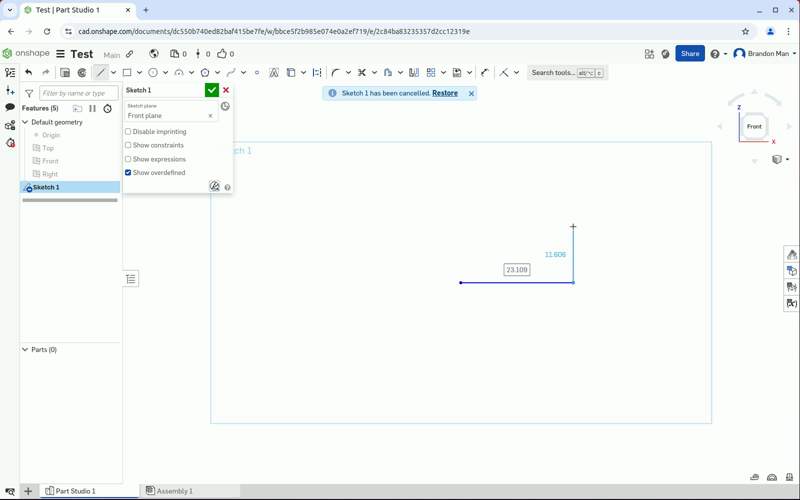
key_up(shift)
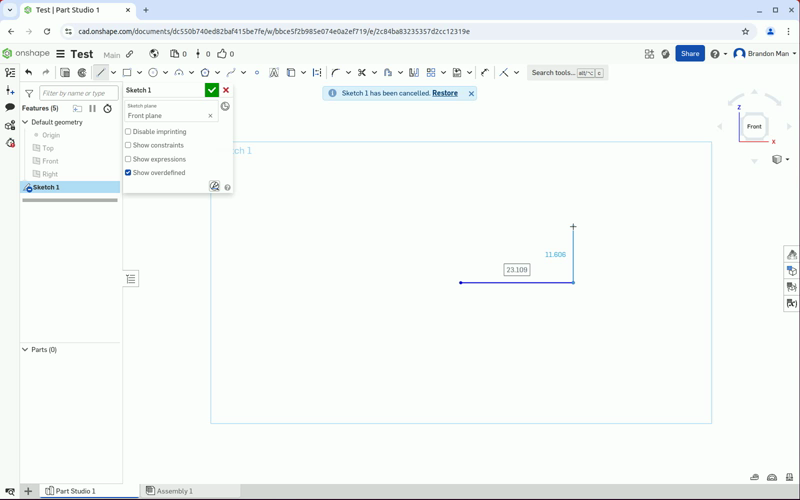
key_down(shift)
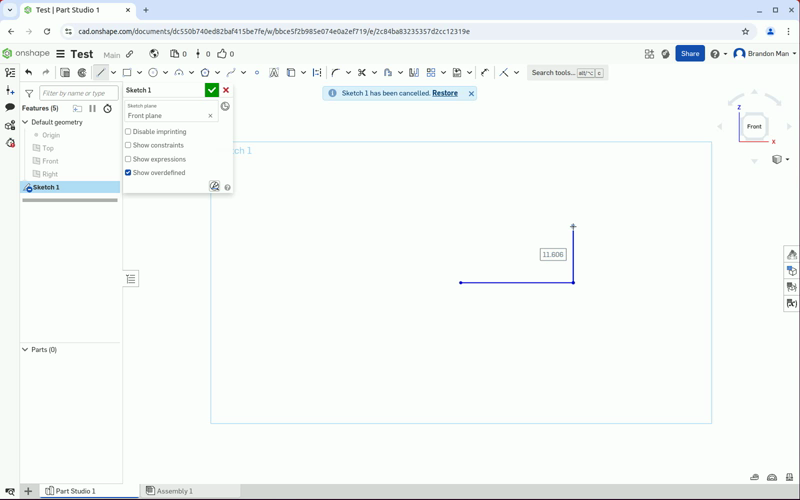
mouse_move(460, 226)
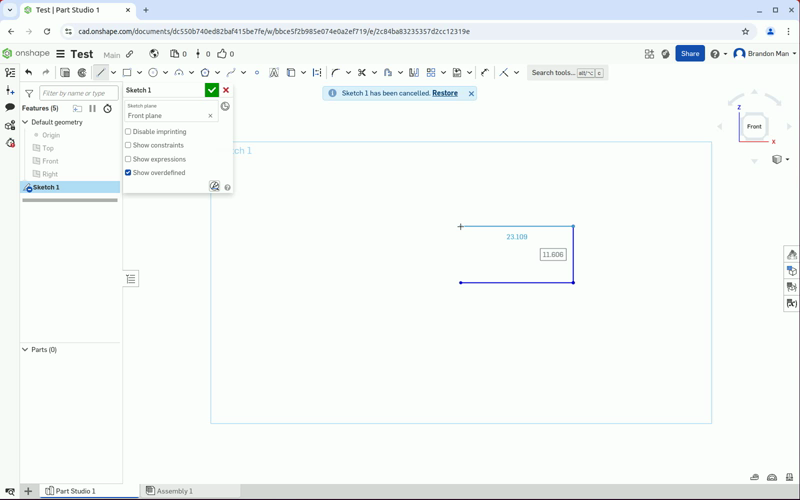
click(460, 226)
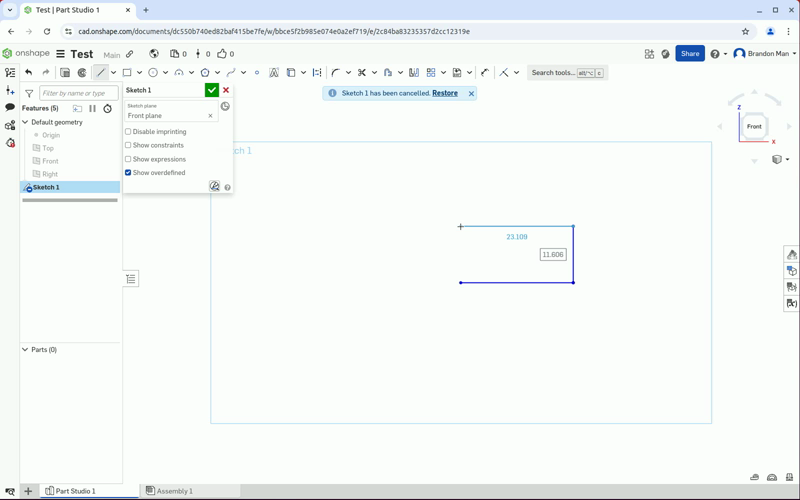
key_up(shift)
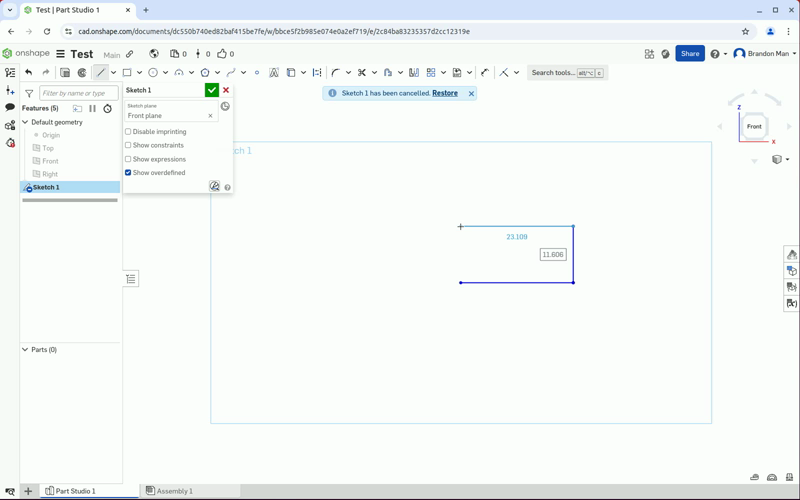
mouse_move(490, 226)
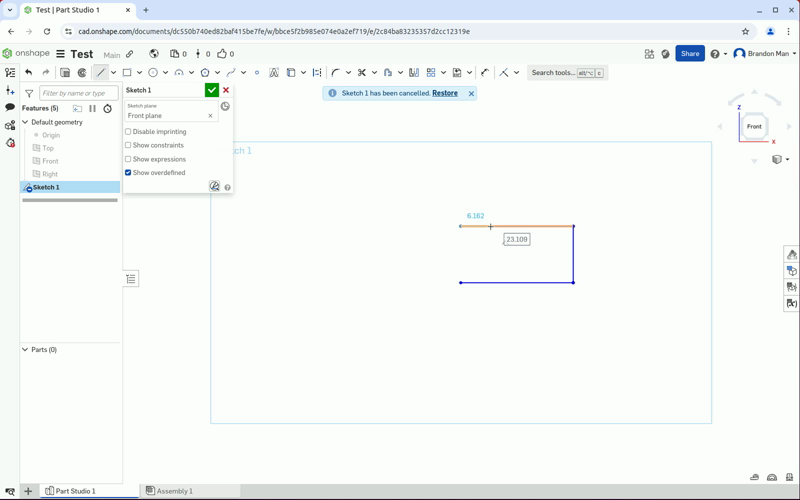
key_down(shift)
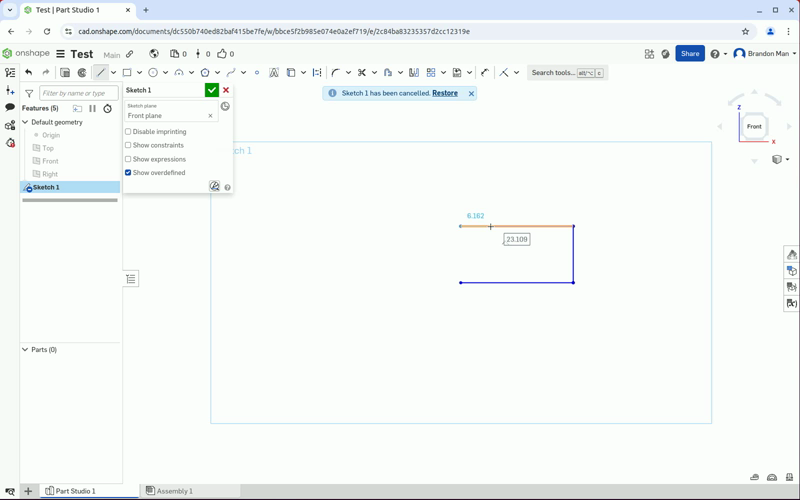
mouse_move(460, 282)
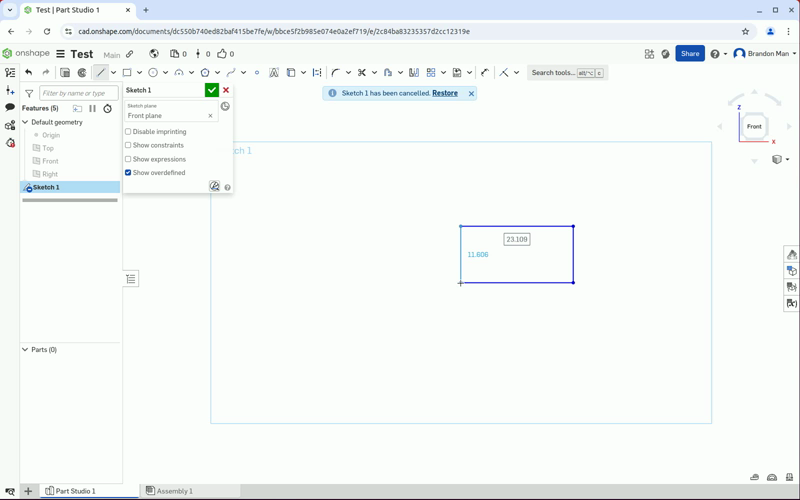
key_up(shift)
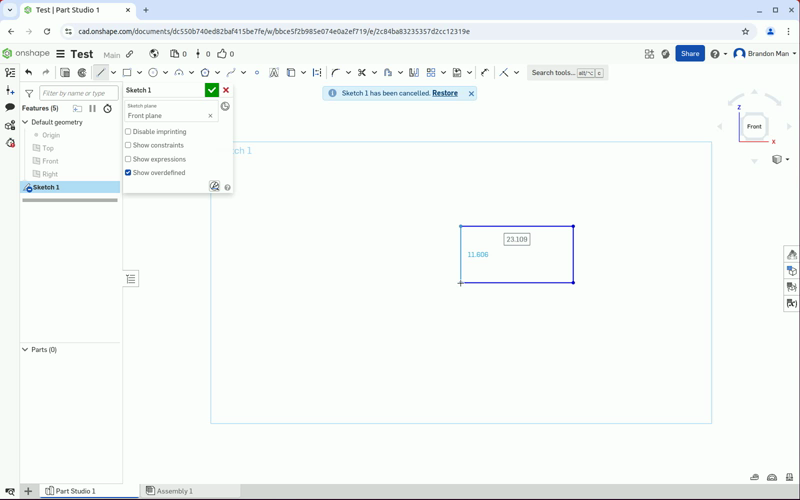
click(460, 282)
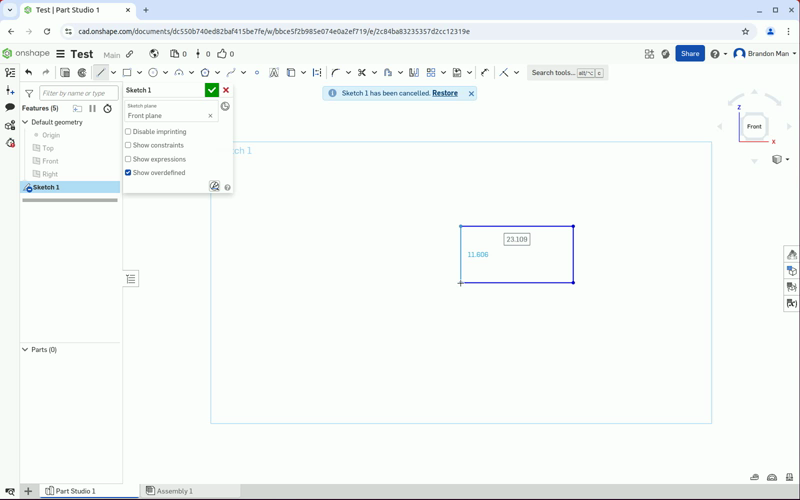
key(esc)
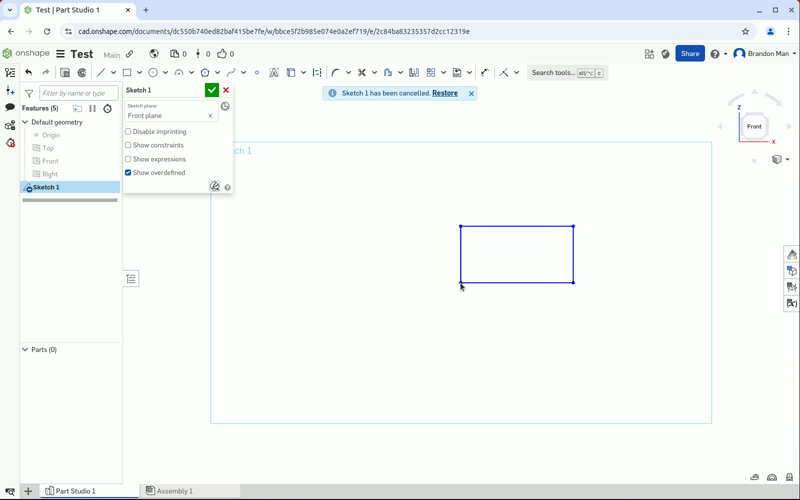
mouse_move(474, 254)
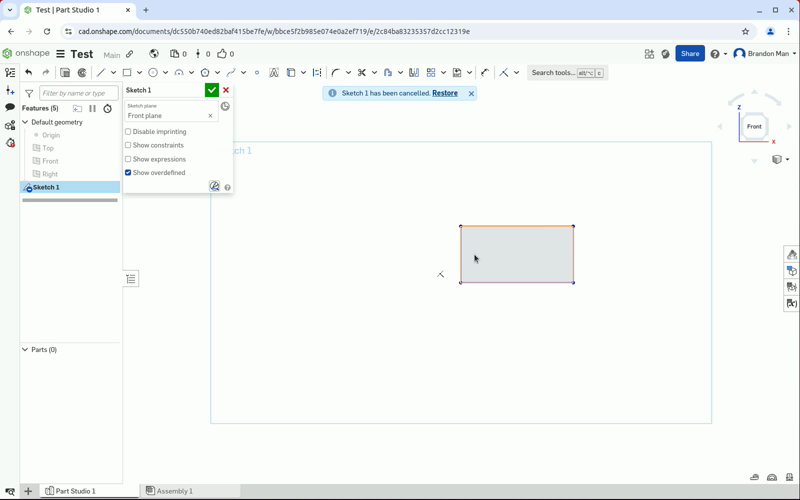
click(474, 254)
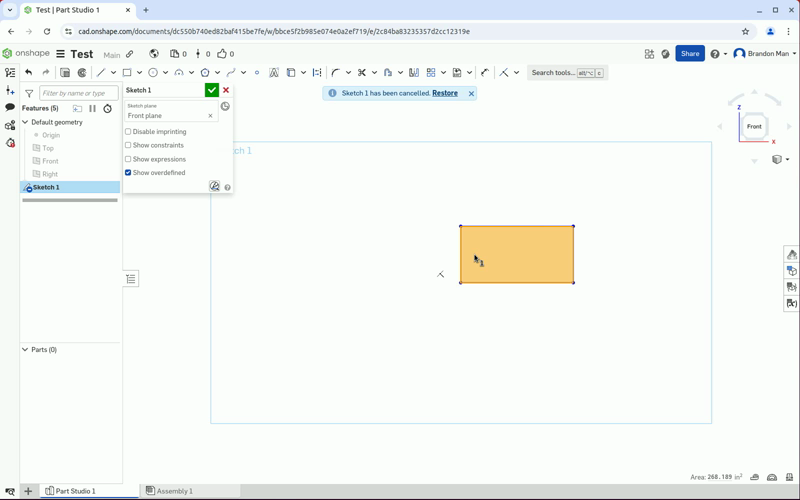
mouse_move(73, 352)
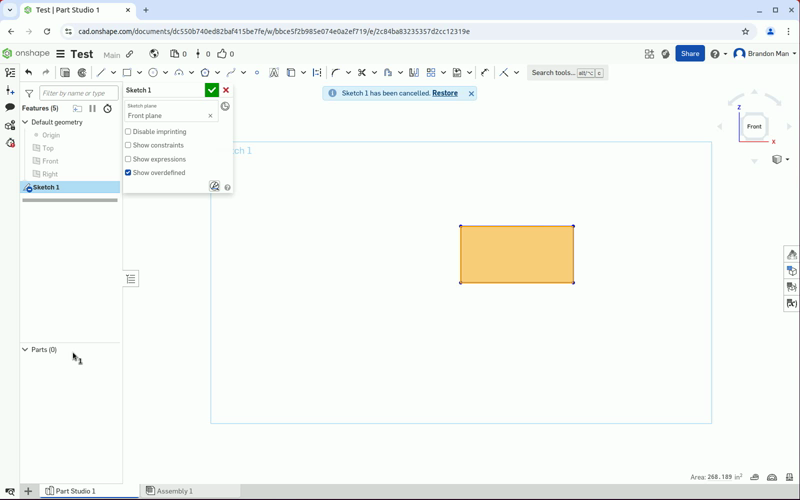
key(shift+y)
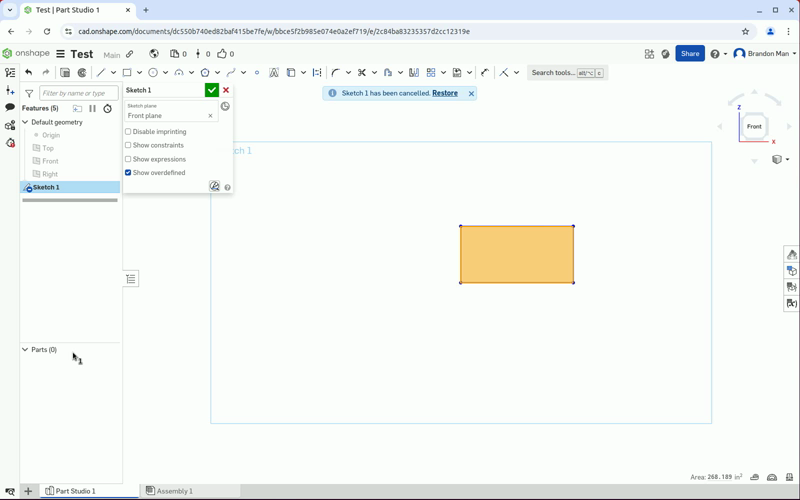
key(shift+e)
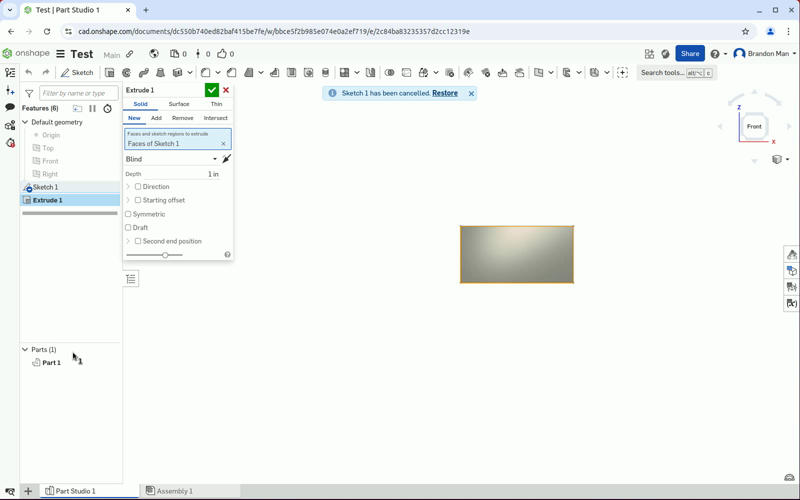
mouse_move(143, 106)
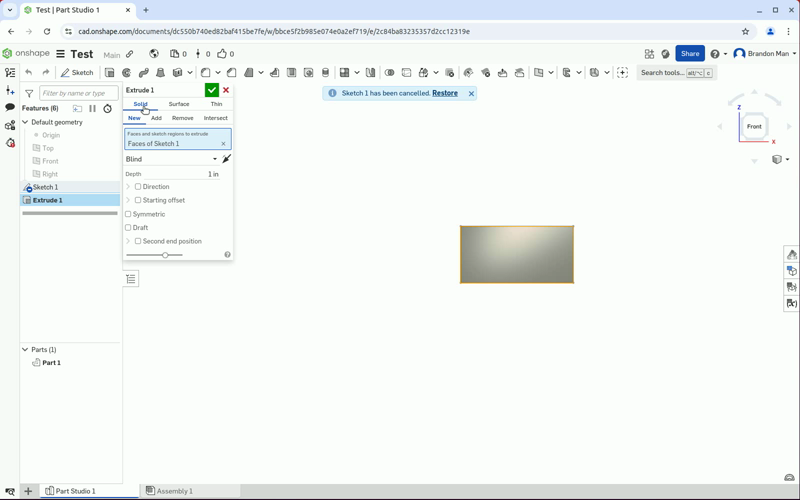
click(143, 106)
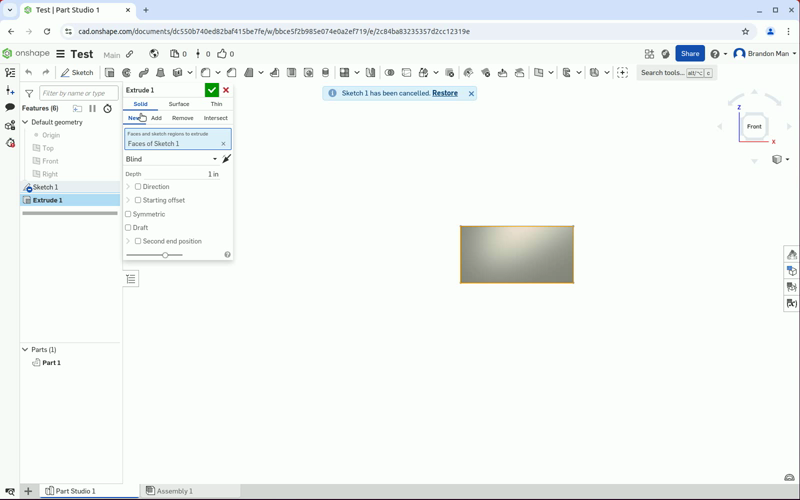
mouse_move(137, 120)
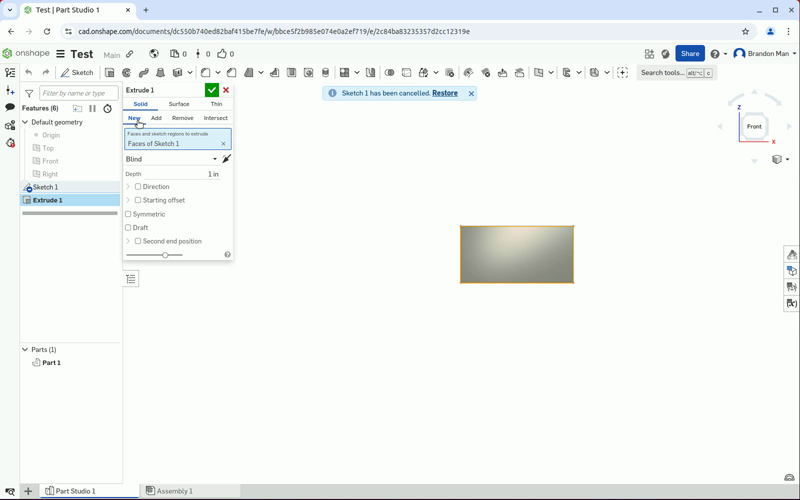
click(137, 120)
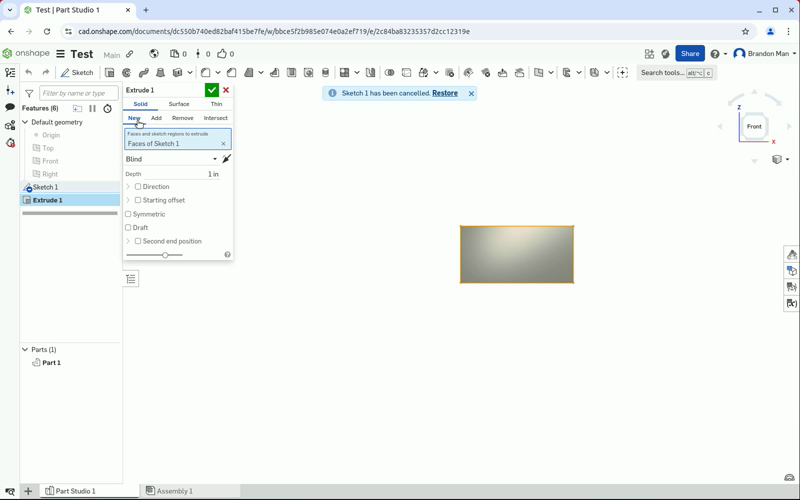
key(tab, 4)
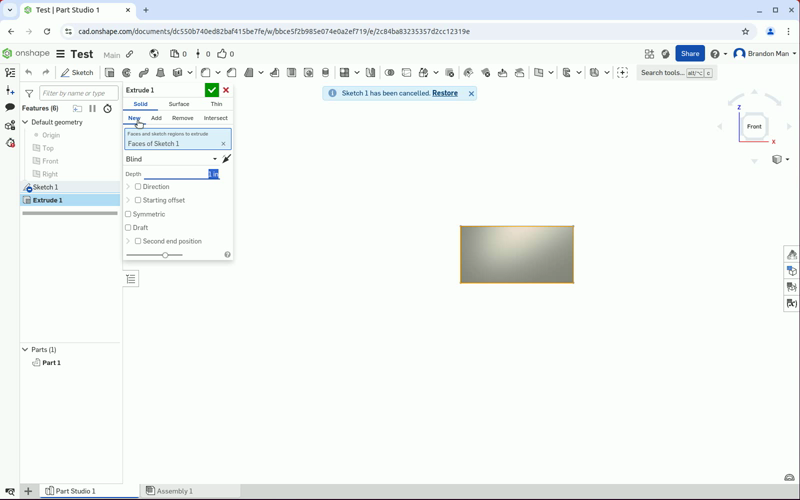
text(17.331)
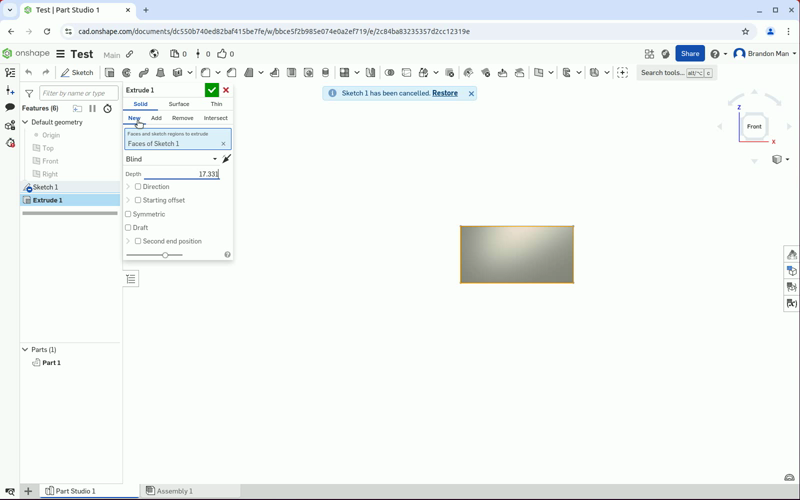
key(enter)
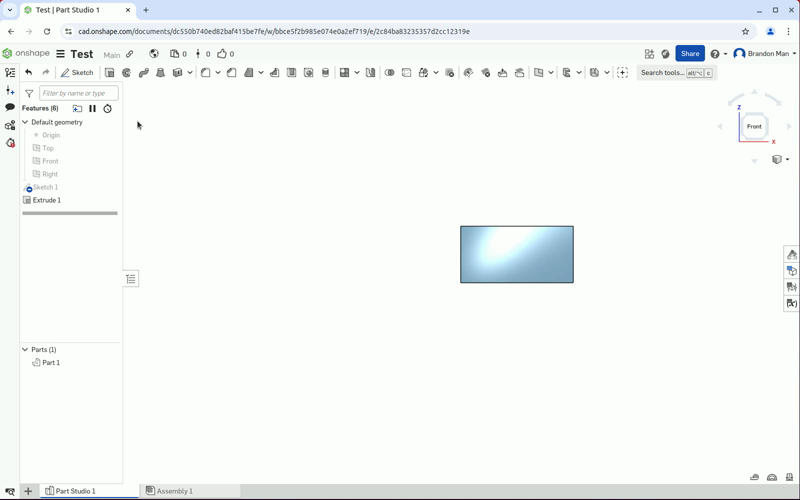
key(shift+h)
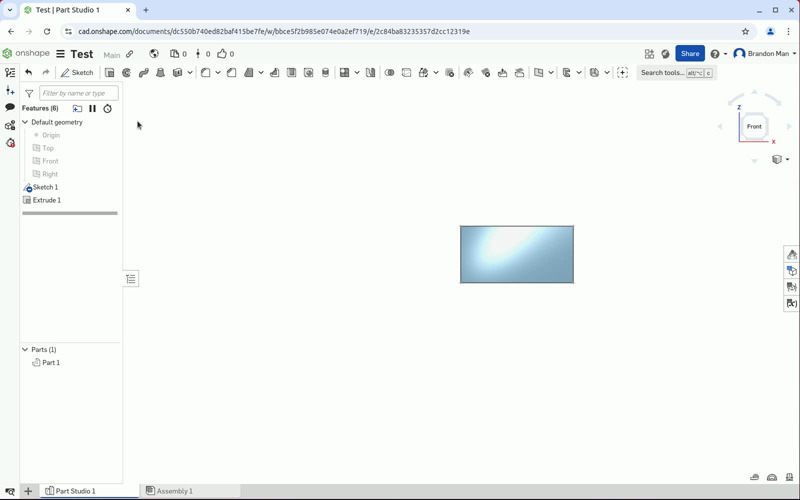
key(shift+h)
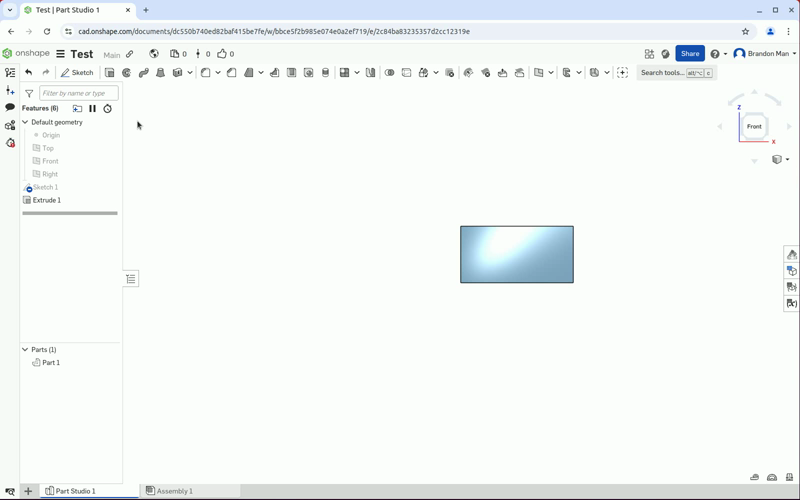
mouse_move(73, 189)
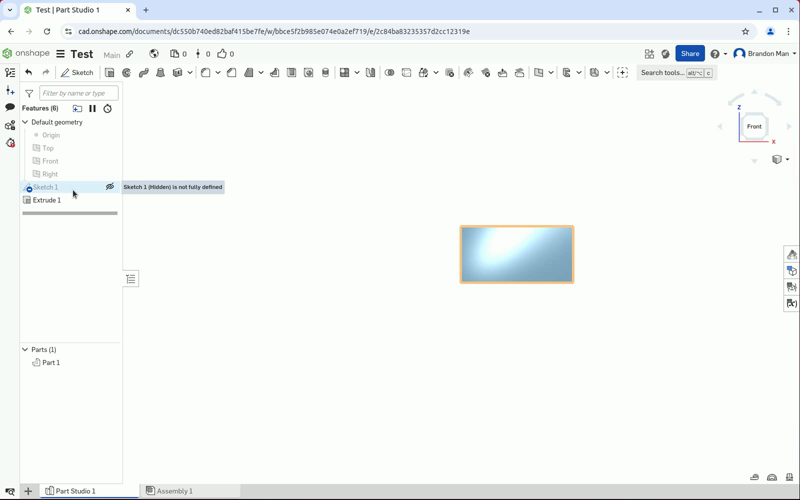
click(73, 189)
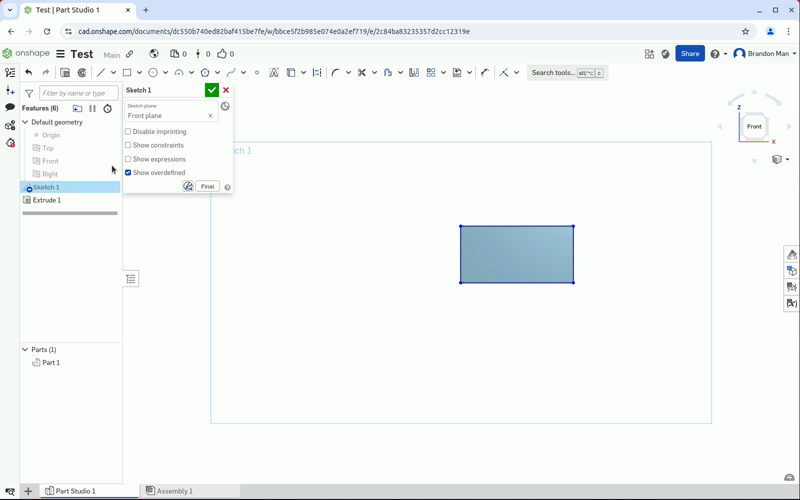
mouse_move(229, 92)
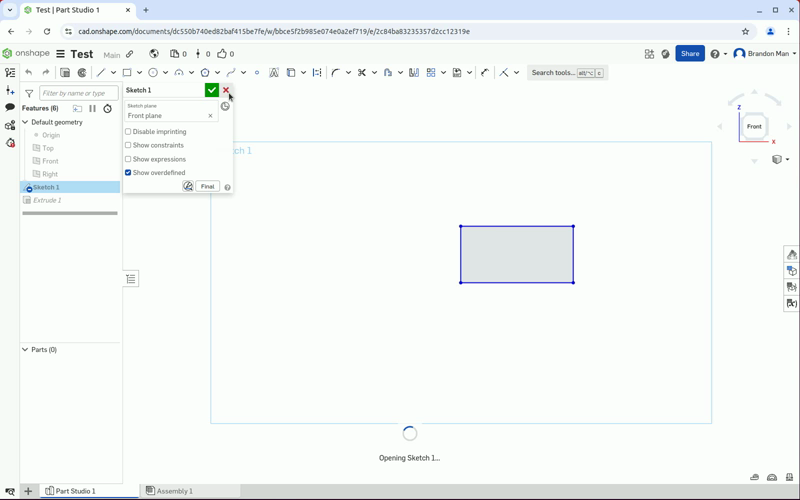
click(229, 92)
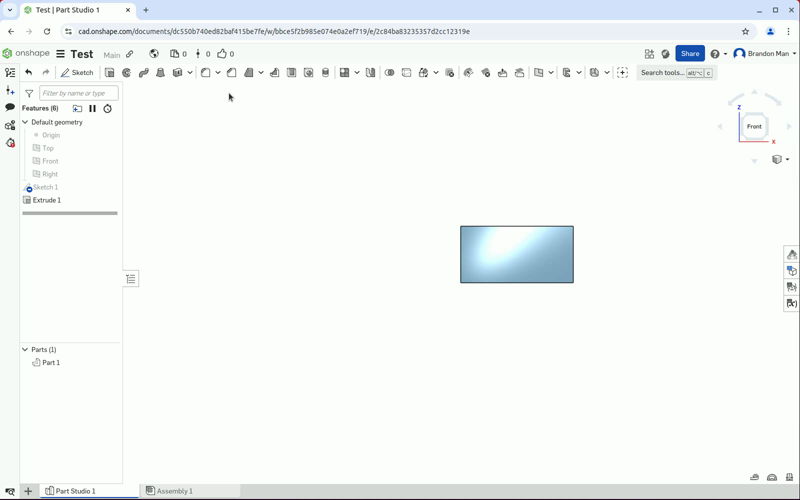
mouse_move(73, 352)
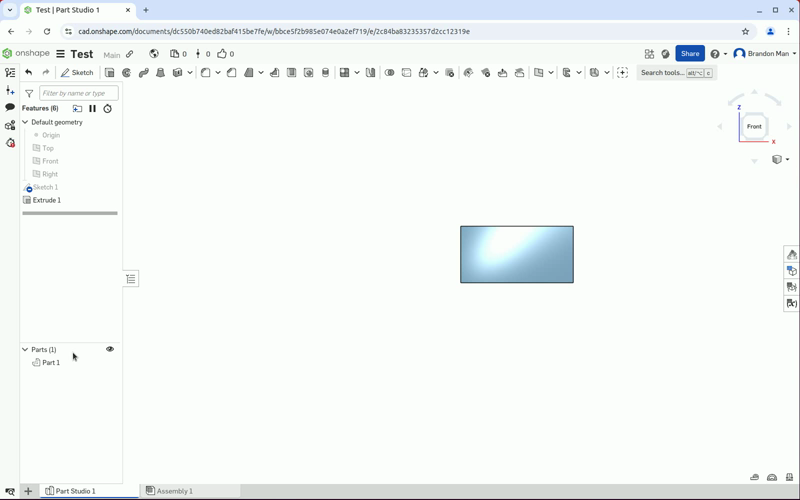
key(y)
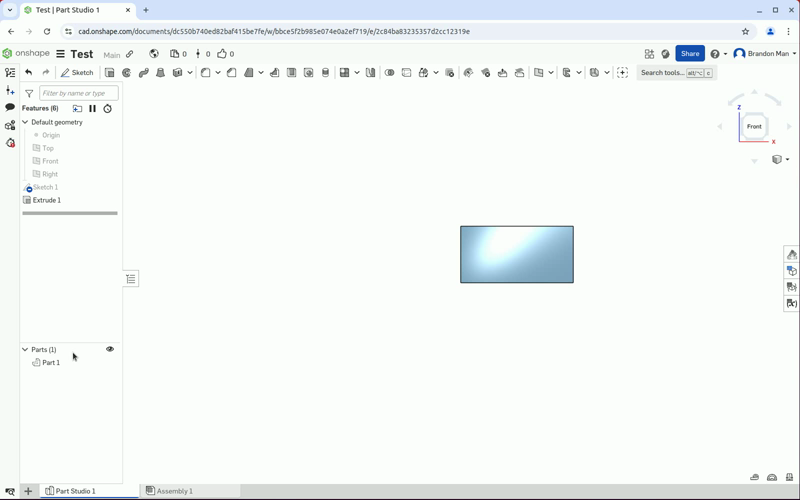
key(shift+p)
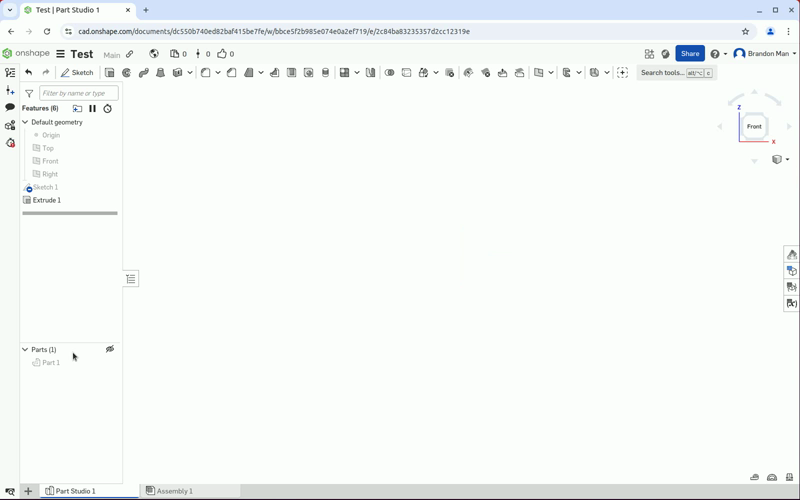
key(space)
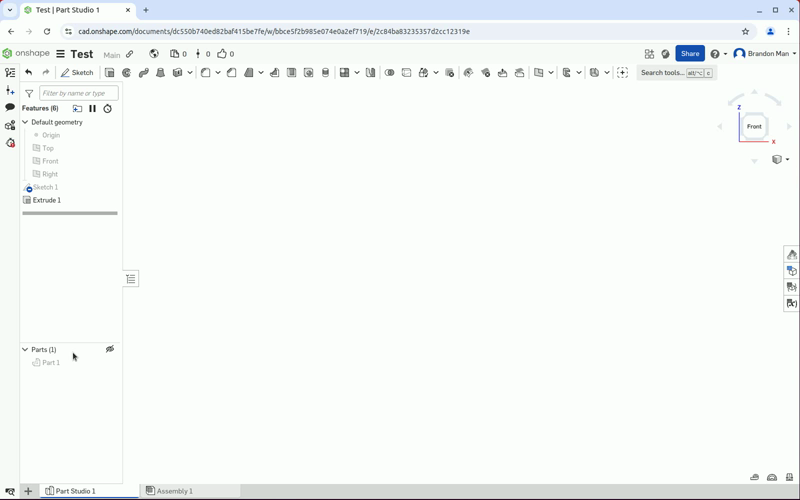
key_down(shift)
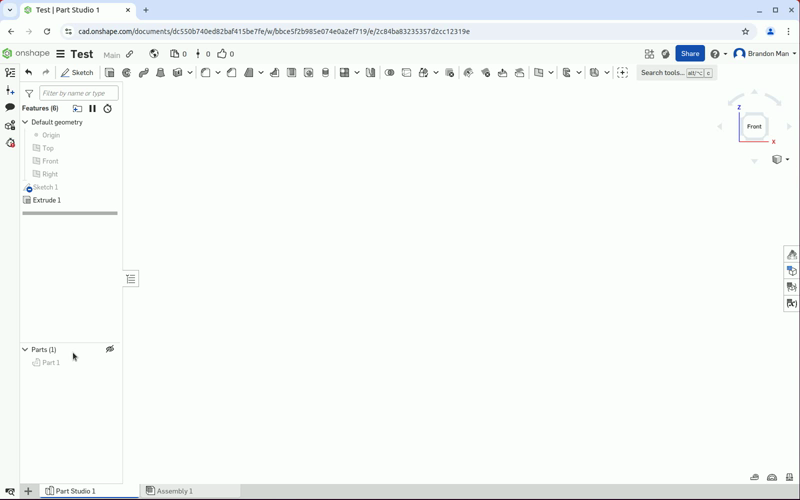
key(down)
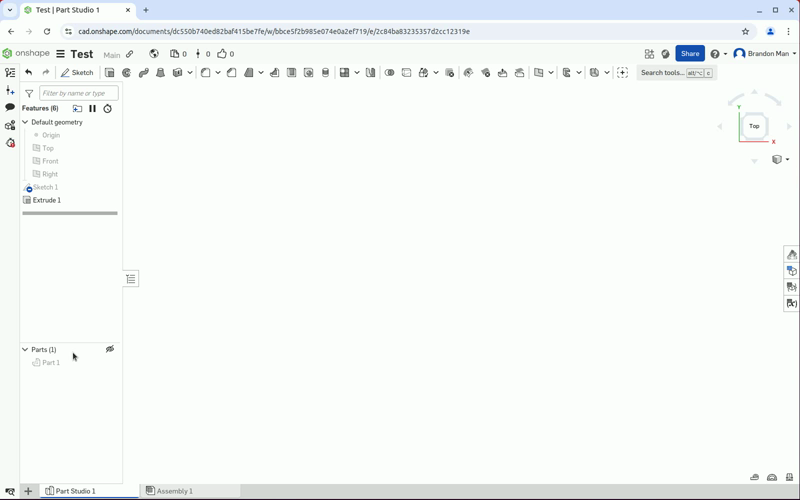
key_up(shift)
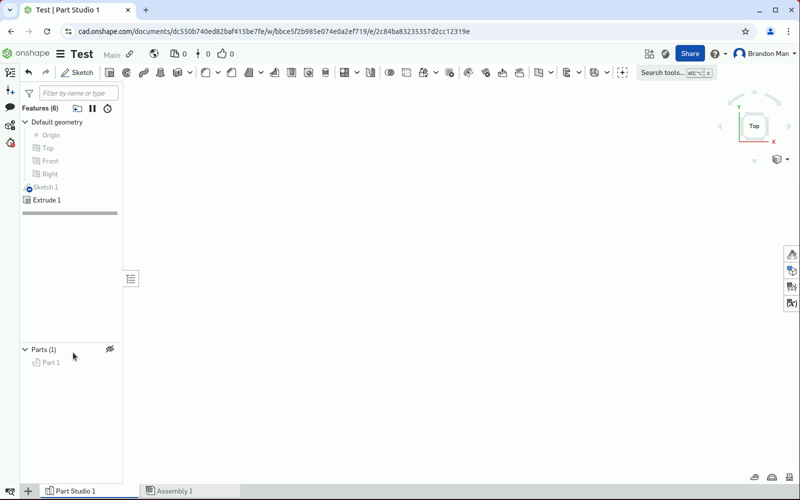
mouse_move(73, 352)
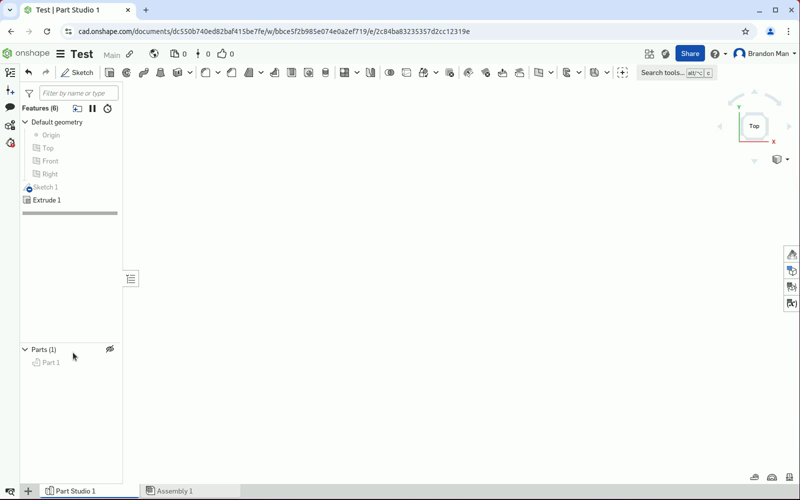
key(shift+y)
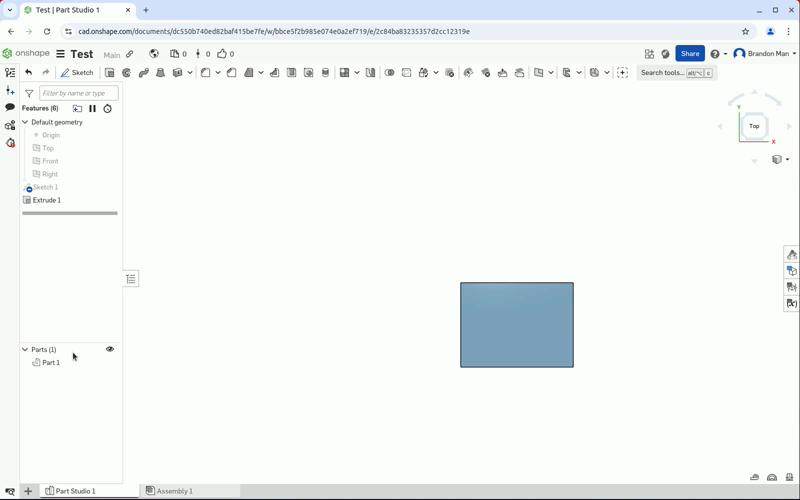
mouse_move(541, 75)
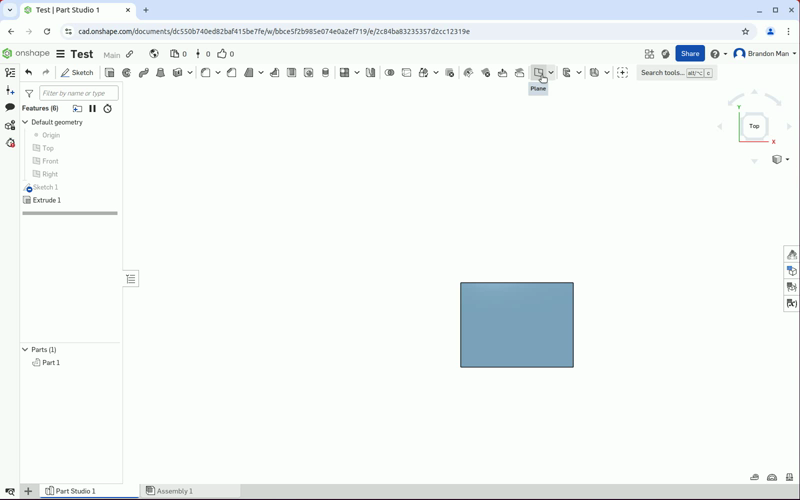
click(541, 75)
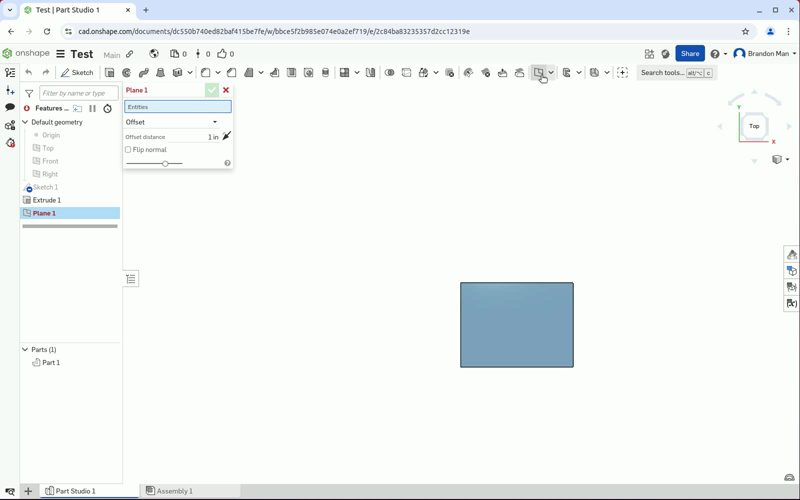
mouse_move(73, 150)
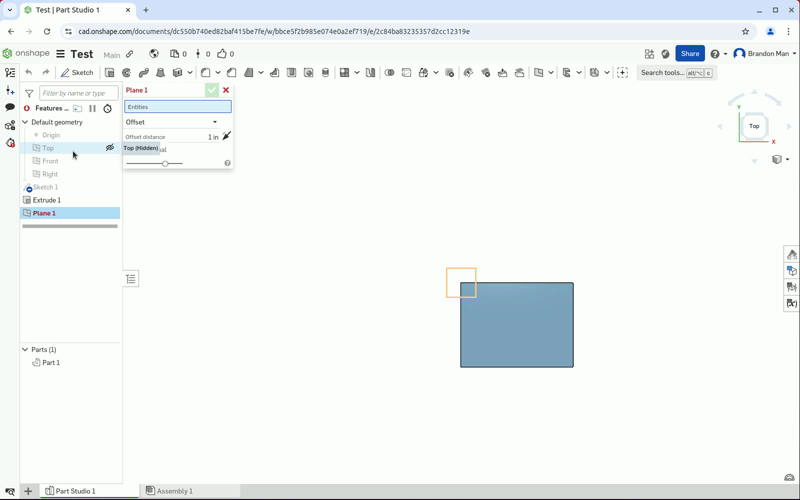
click(73, 150)
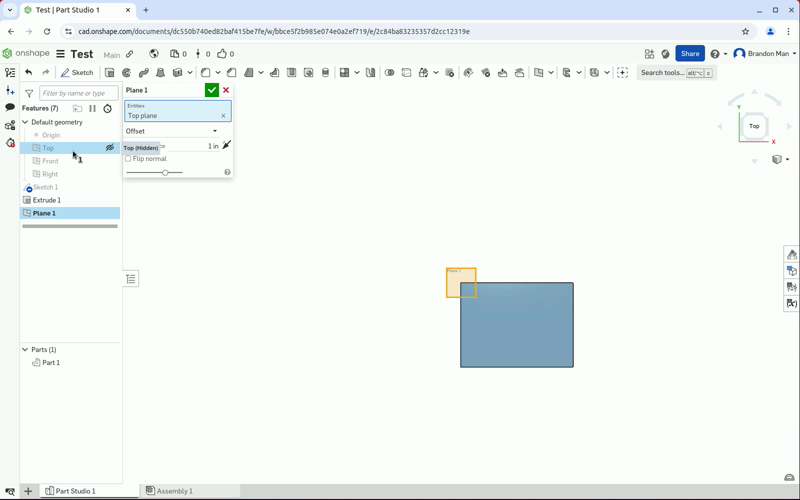
key(tab, 2)
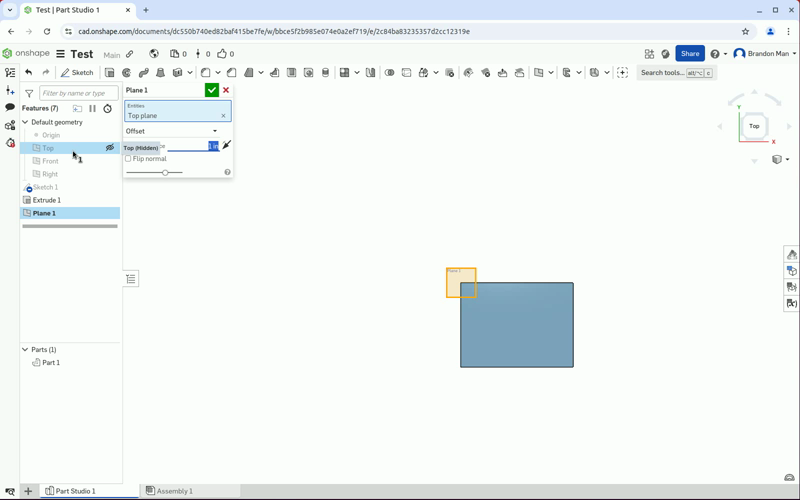
text(11.554)
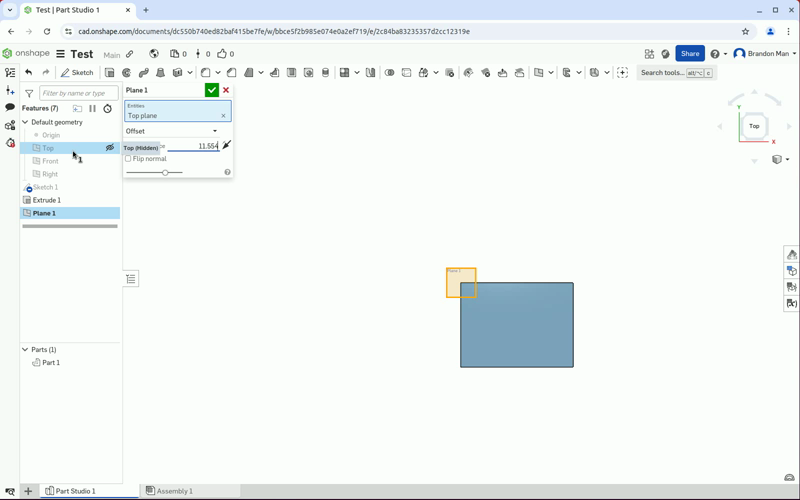
key(enter, 2)
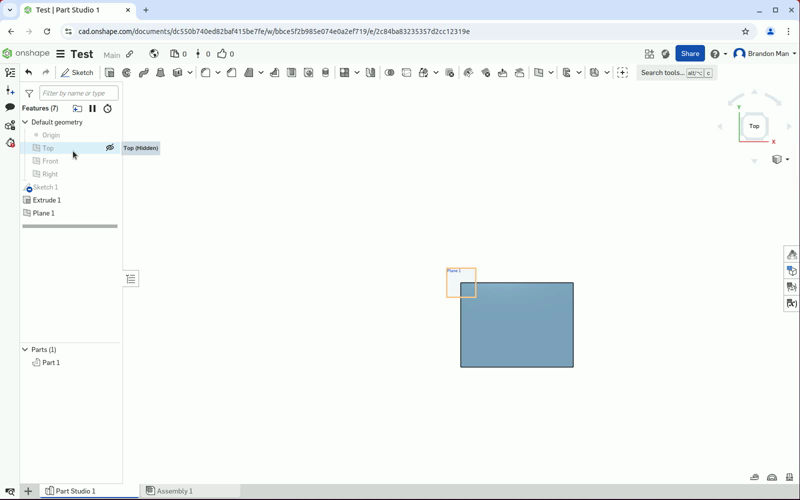
key(shift+s)
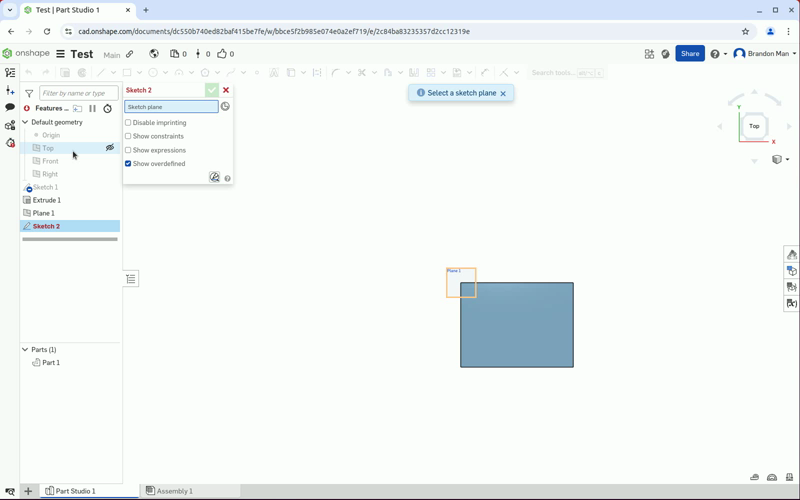
mouse_move(73, 215)
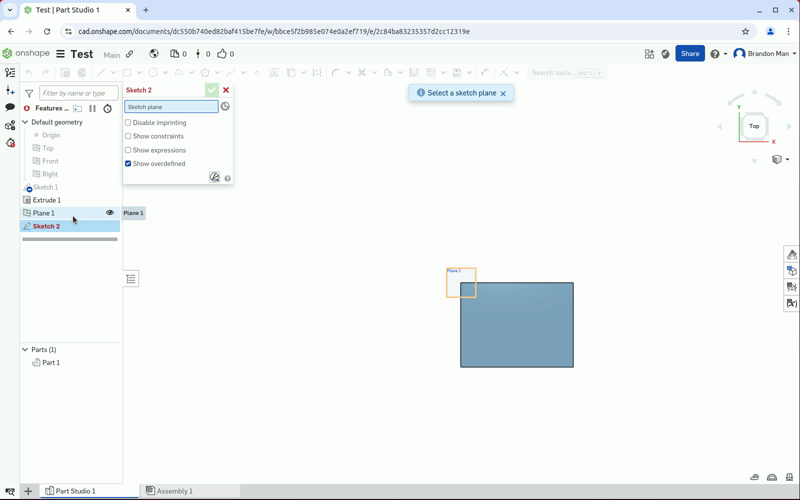
click(73, 215)
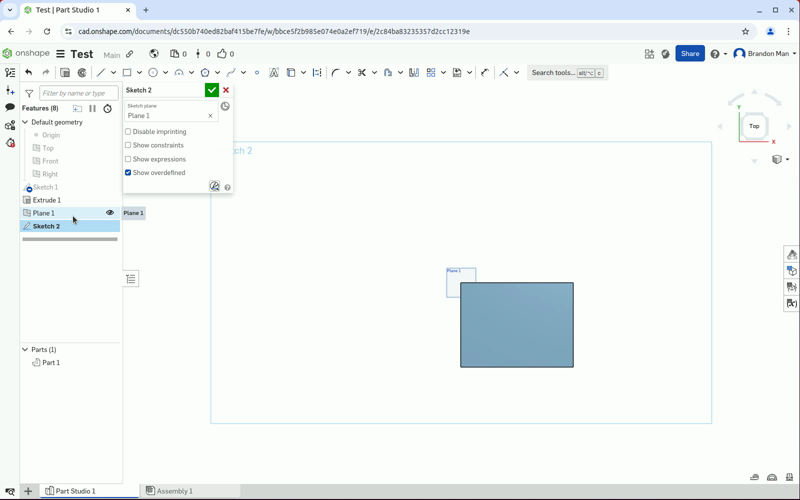
mouse_move(73, 352)
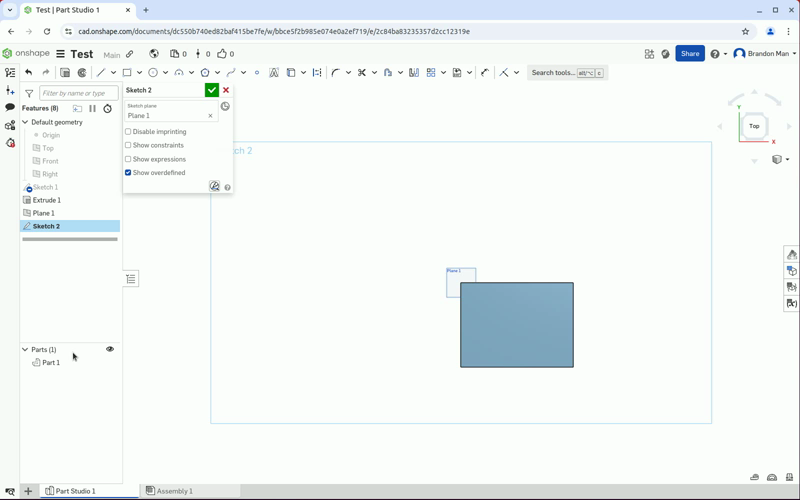
key(y)
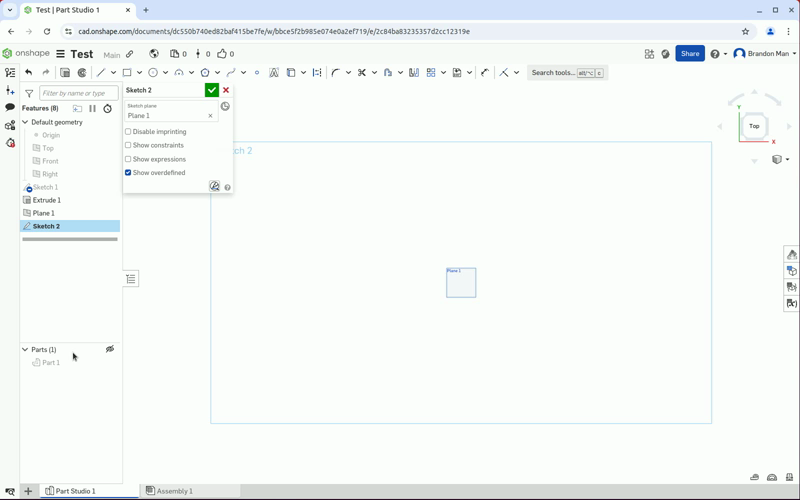
key(l)
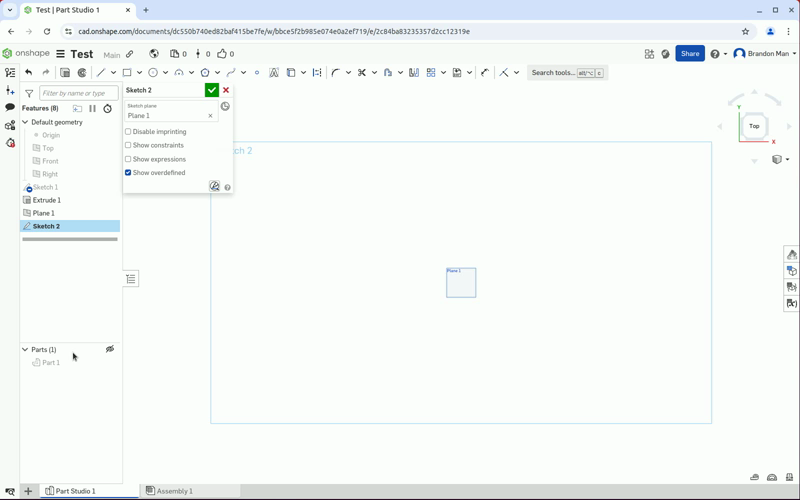
key_down(shift)
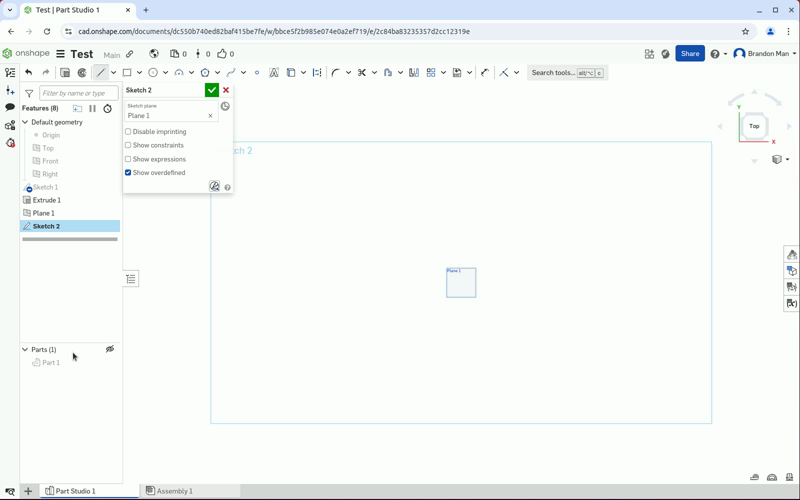
mouse_move(474, 367)
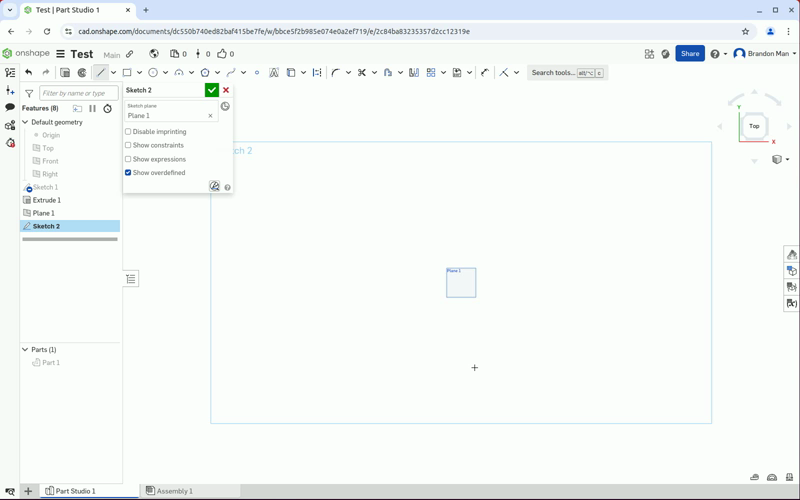
click(474, 367)
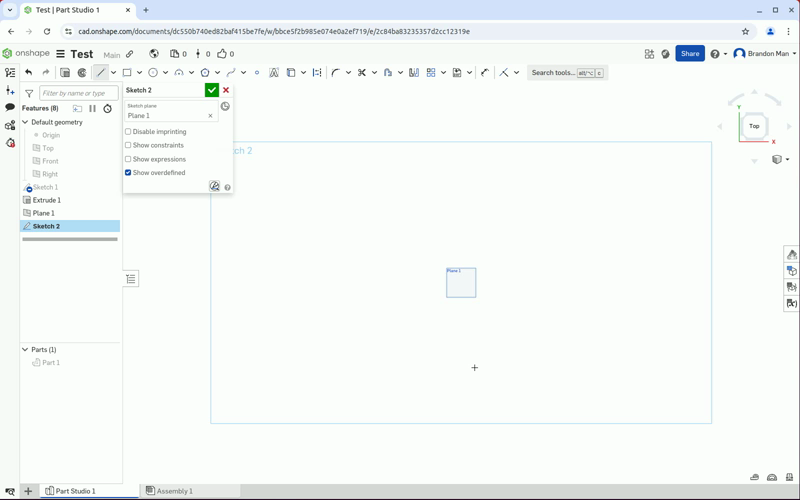
key_up(shift)
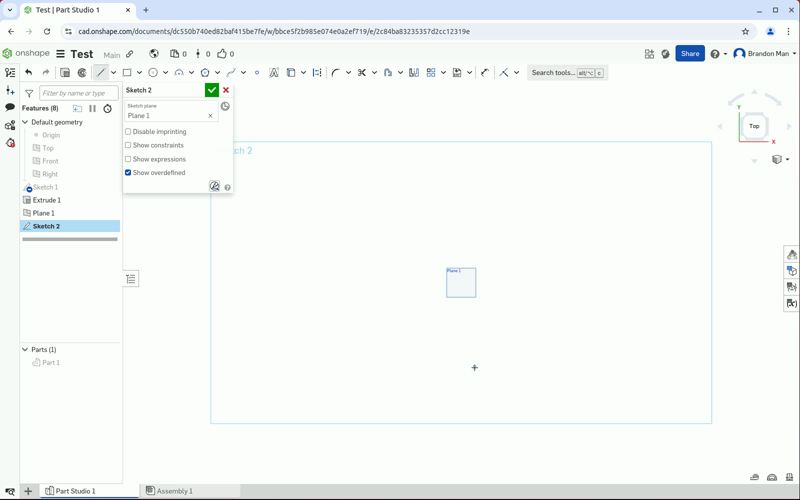
key_down(shift)
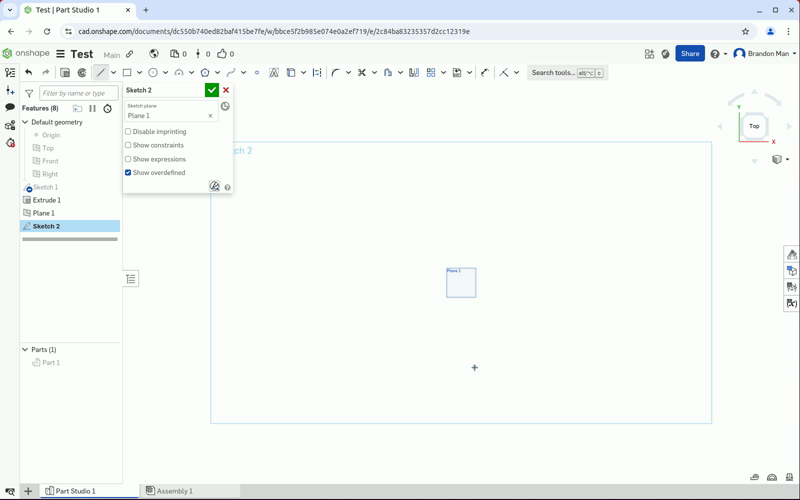
mouse_move(545, 367)
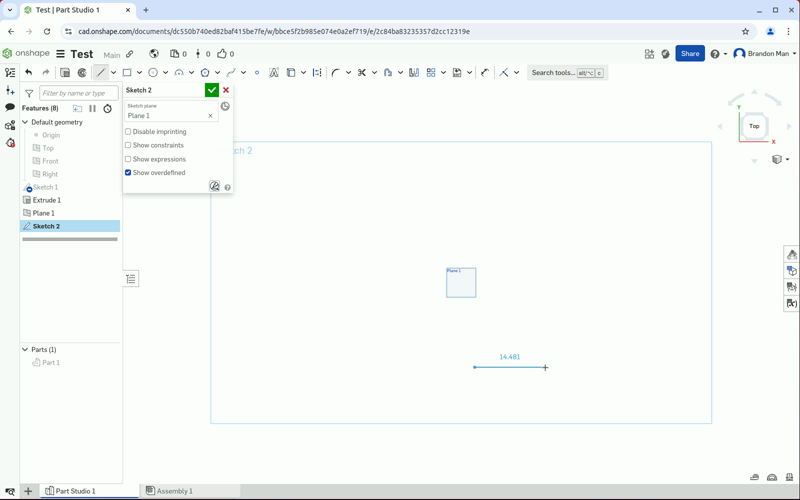
click(545, 367)
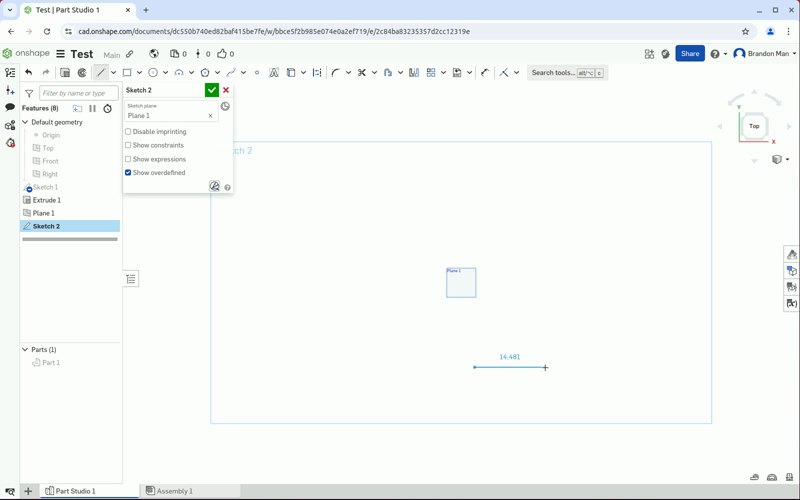
key_up(shift)
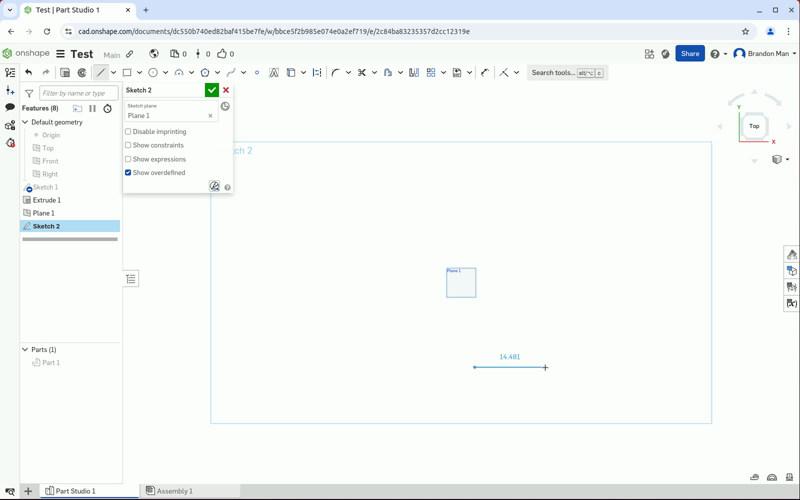
key_down(shift)
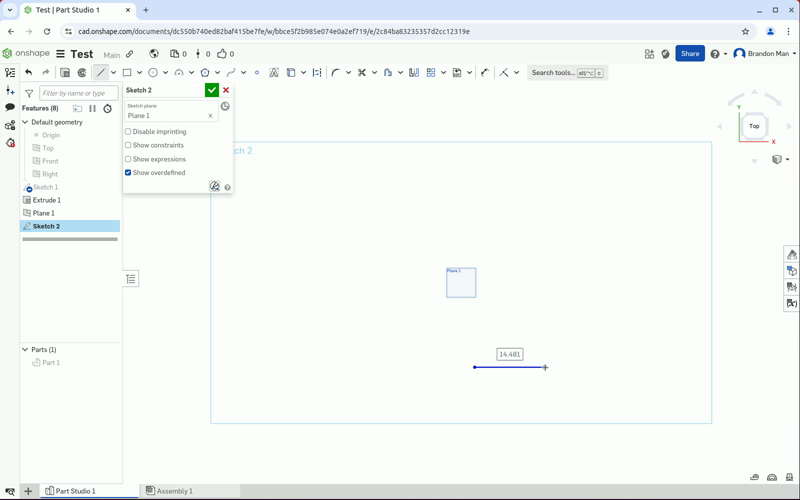
mouse_move(575, 367)
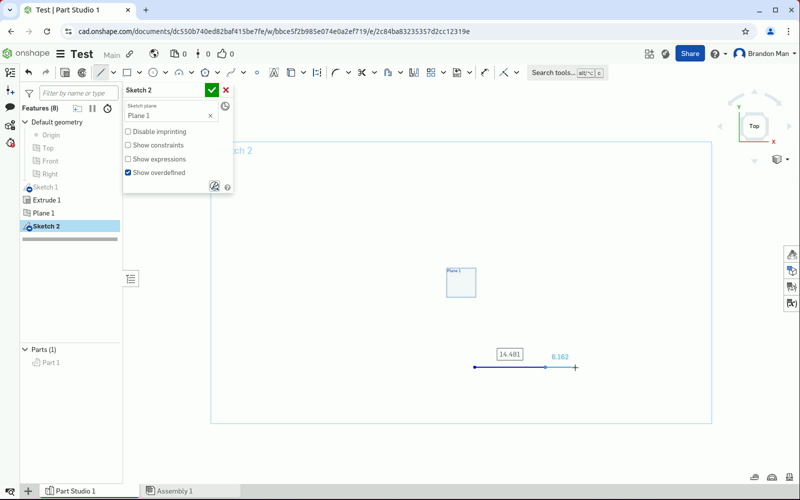
mouse_move(573, 324)
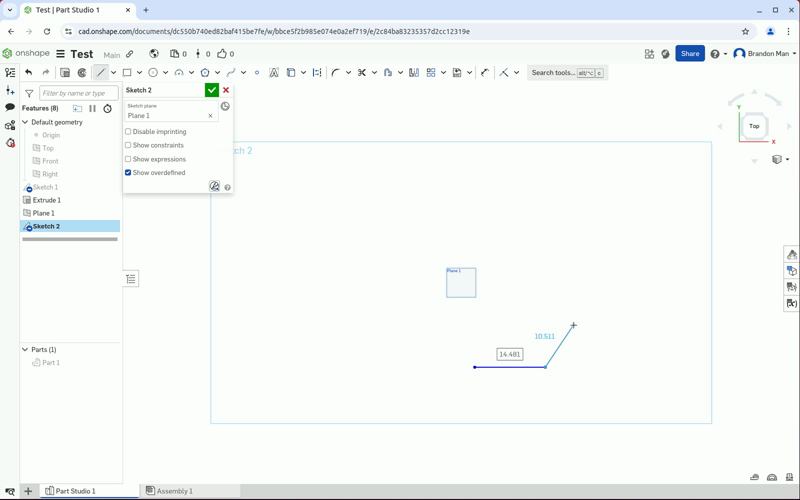
click(573, 324)
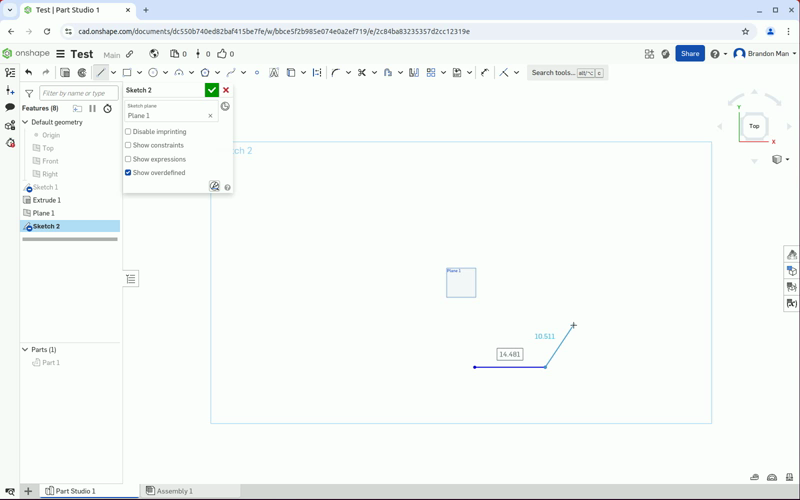
key_up(shift)
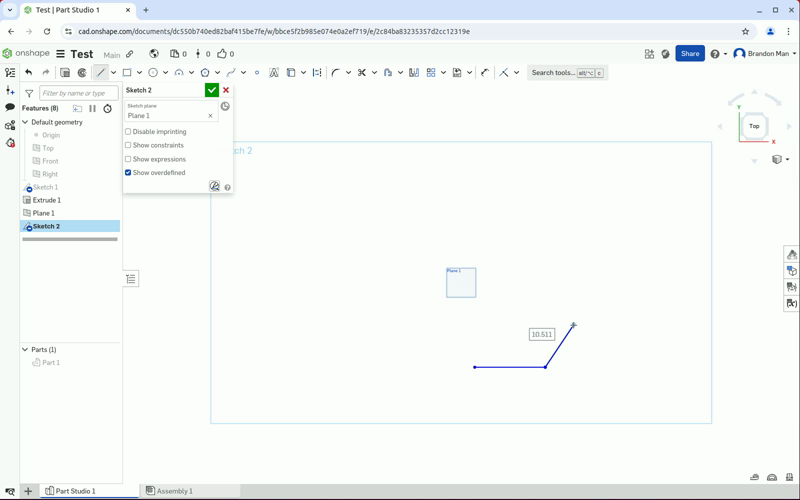
key_down(shift)
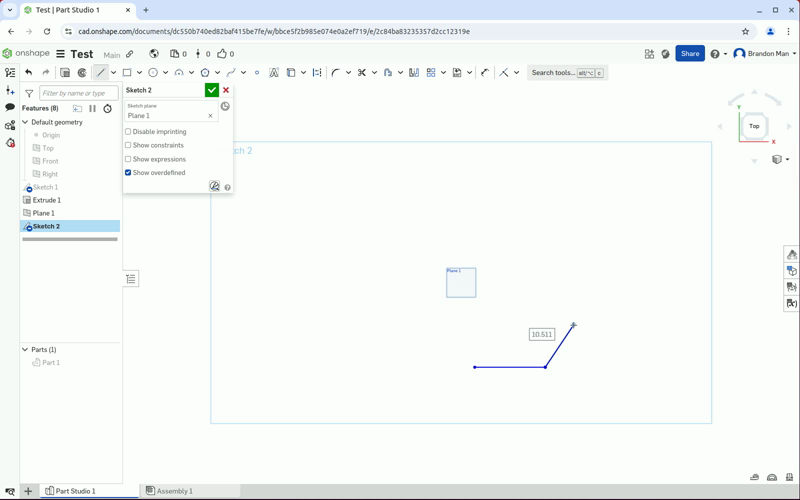
mouse_move(589, 324)
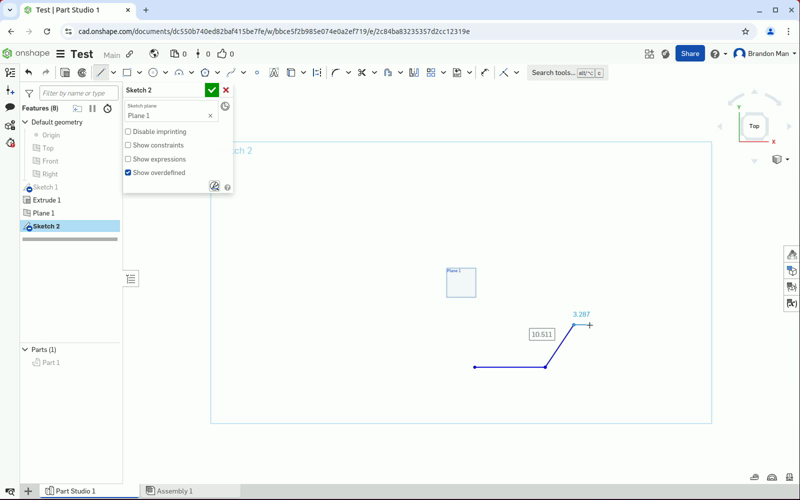
mouse_move(573, 283)
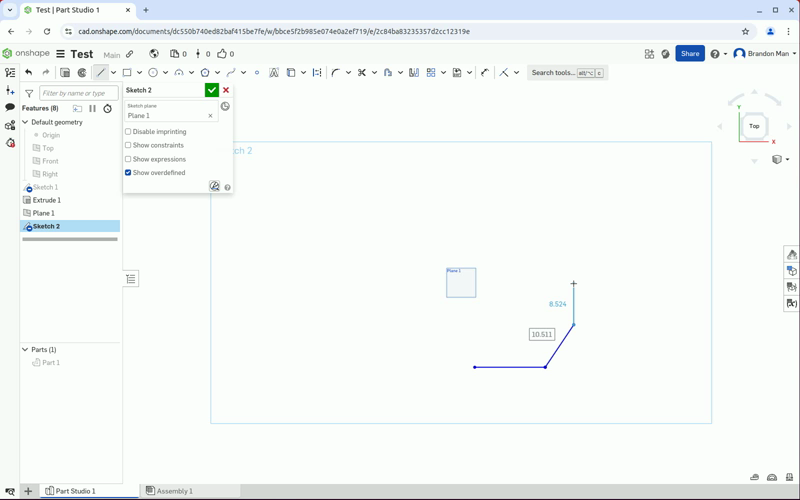
click(573, 283)
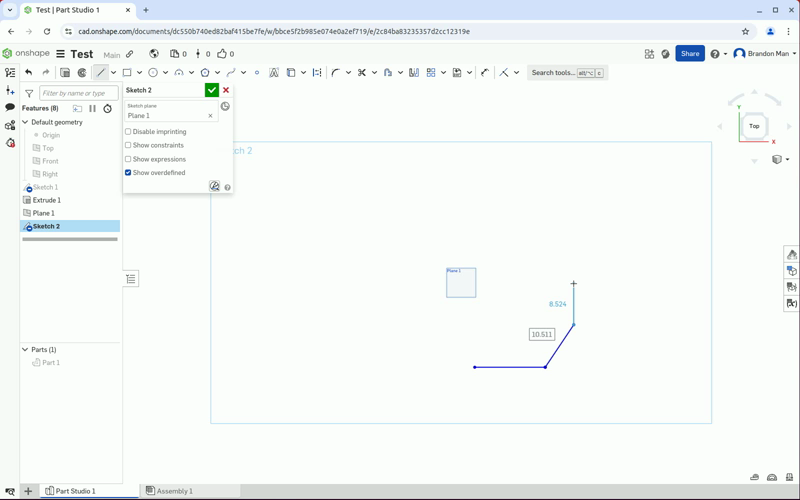
key_up(shift)
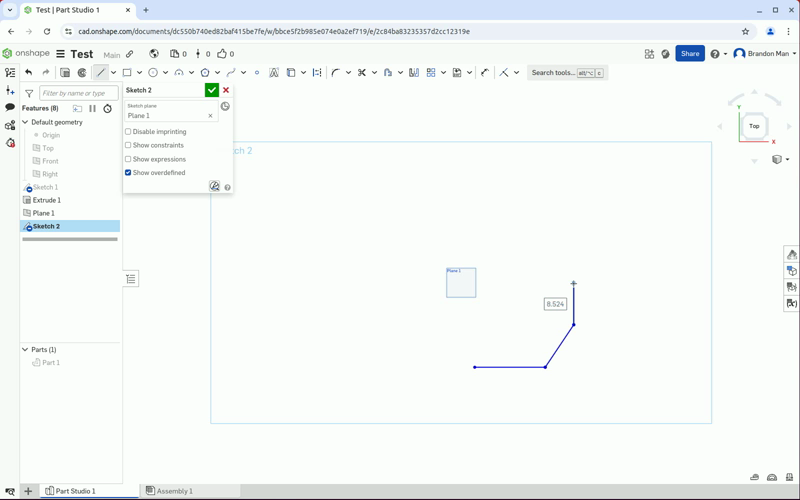
key_down(shift)
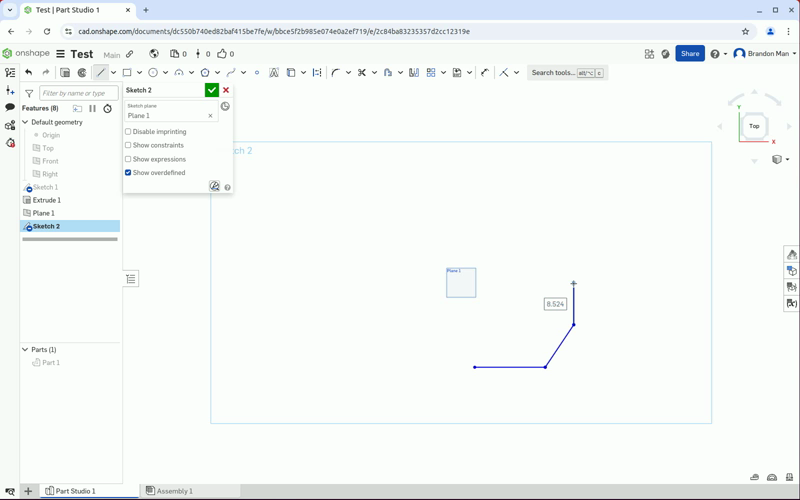
mouse_move(589, 283)
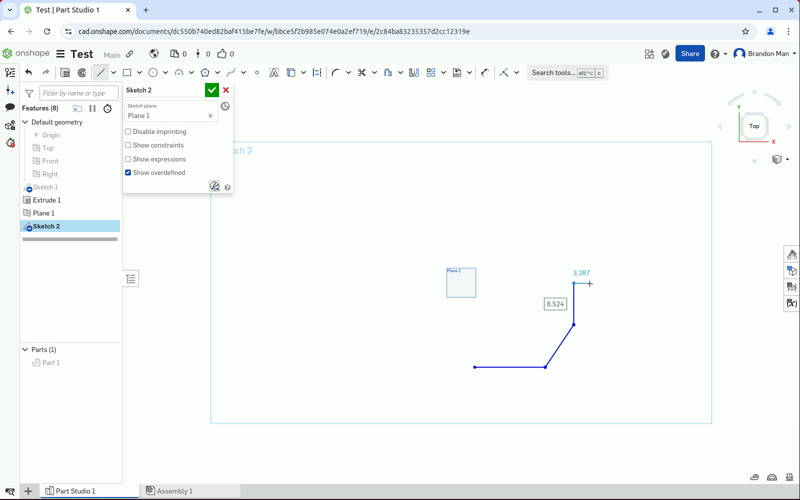
mouse_move(531, 283)
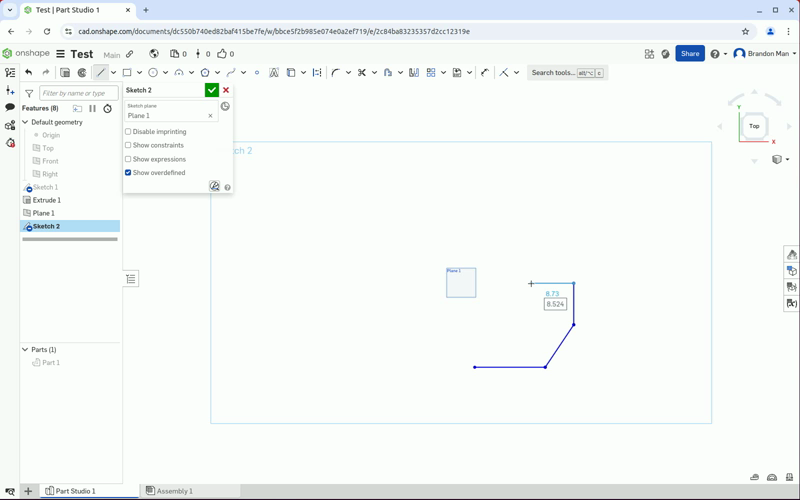
click(531, 283)
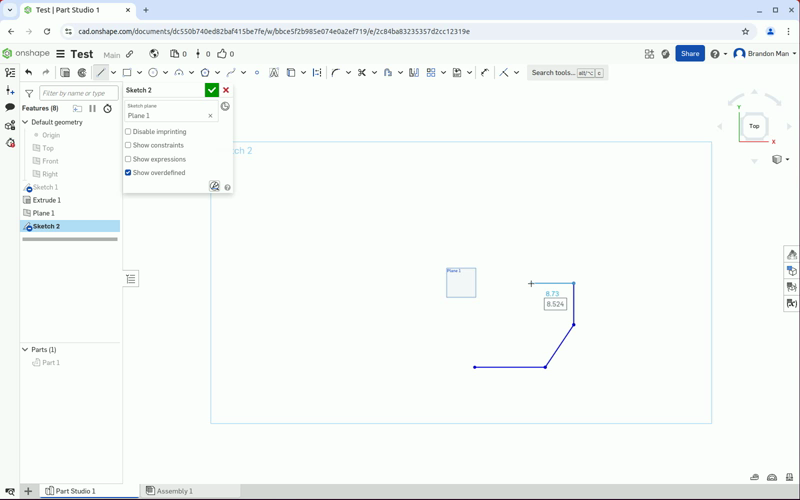
key_up(shift)
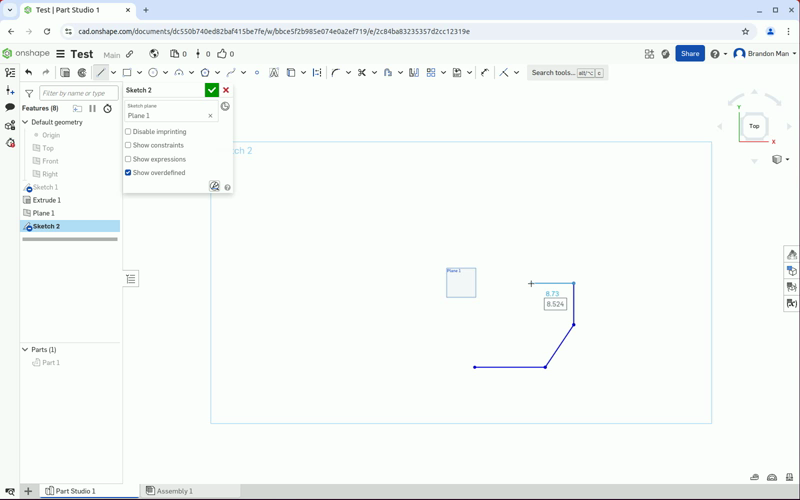
key_down(shift)
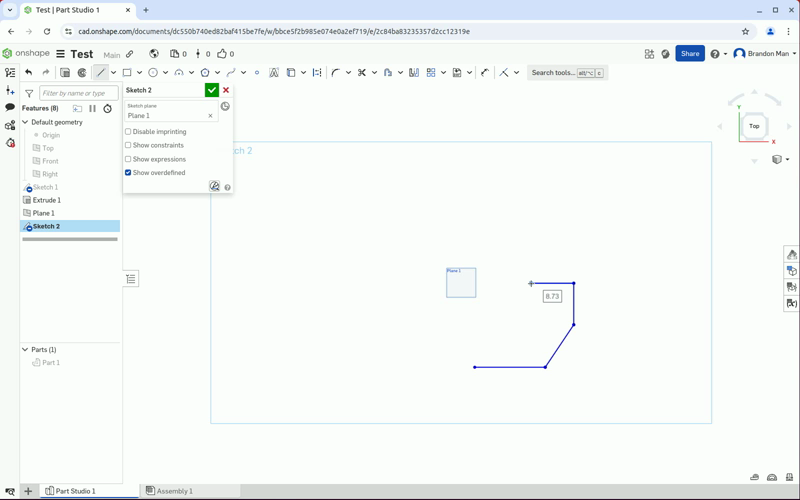
mouse_move(474, 367)
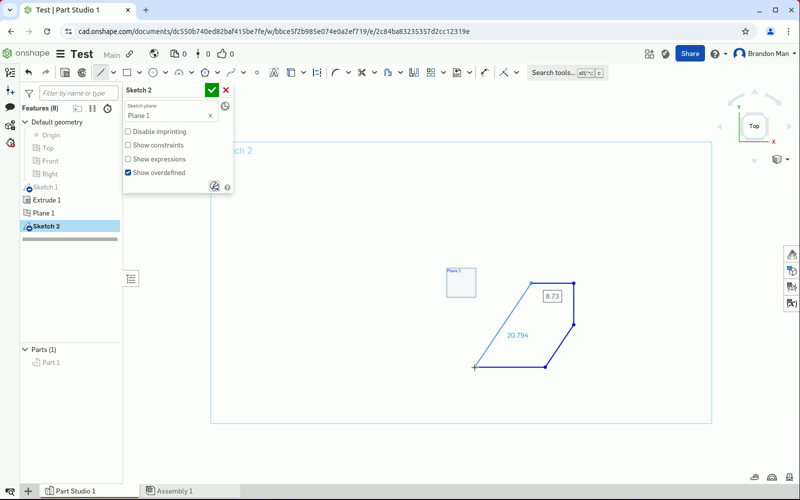
key_up(shift)
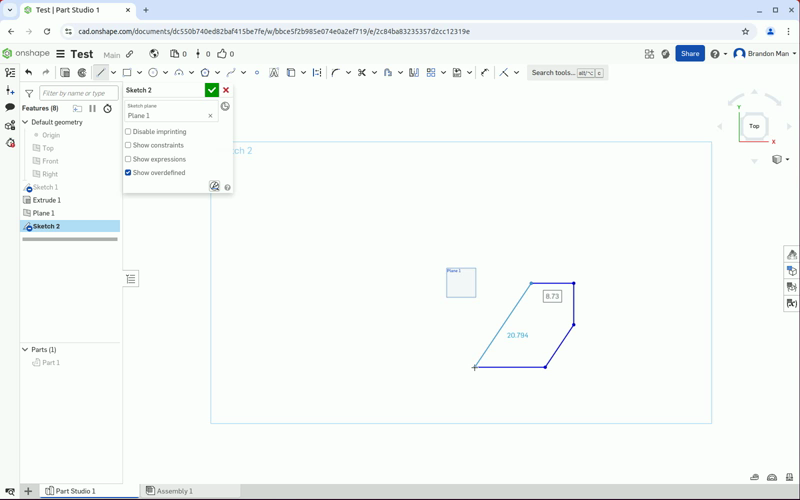
click(474, 367)
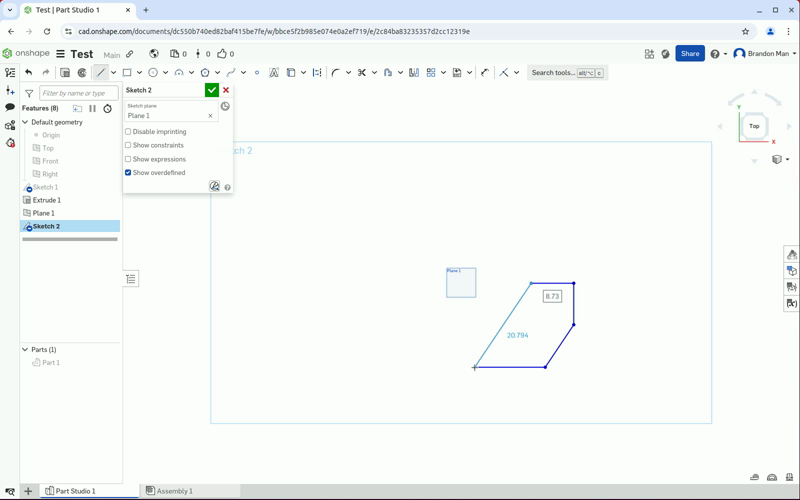
key(esc)
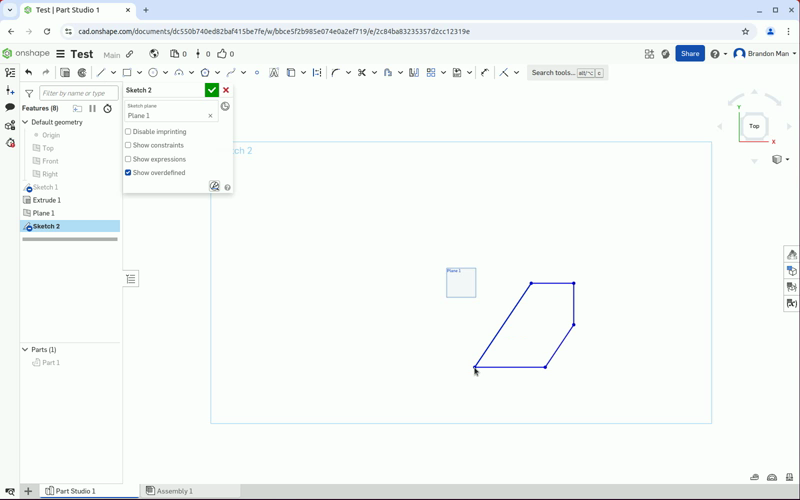
mouse_move(533, 342)
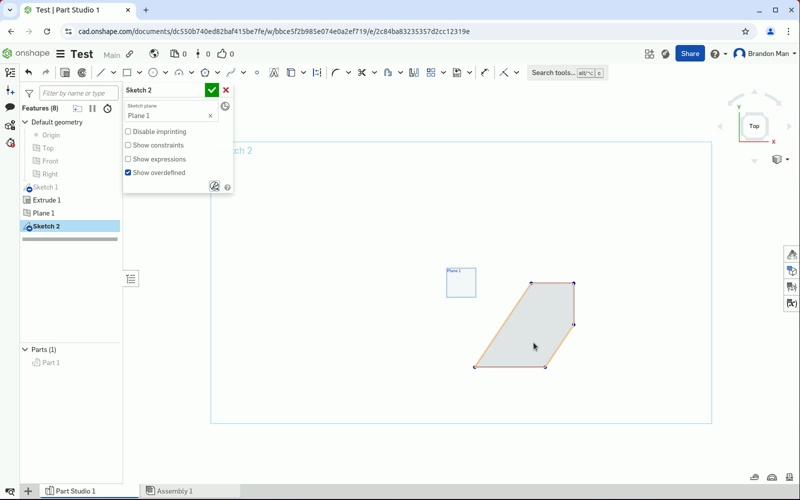
click(533, 342)
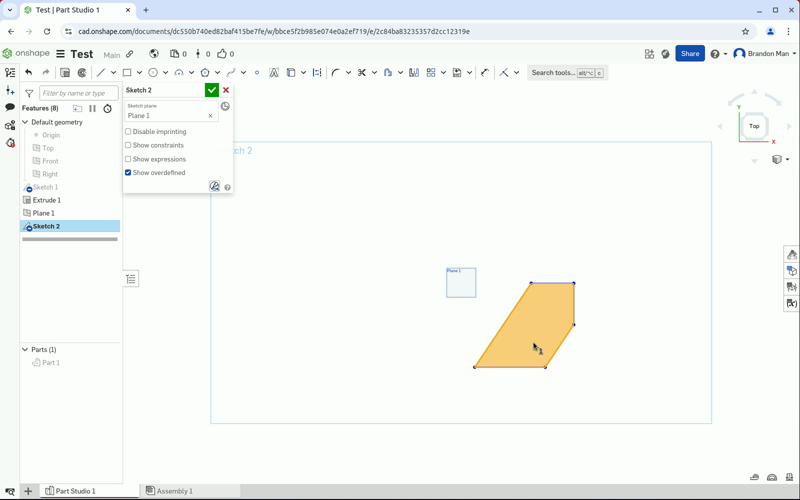
mouse_move(73, 352)
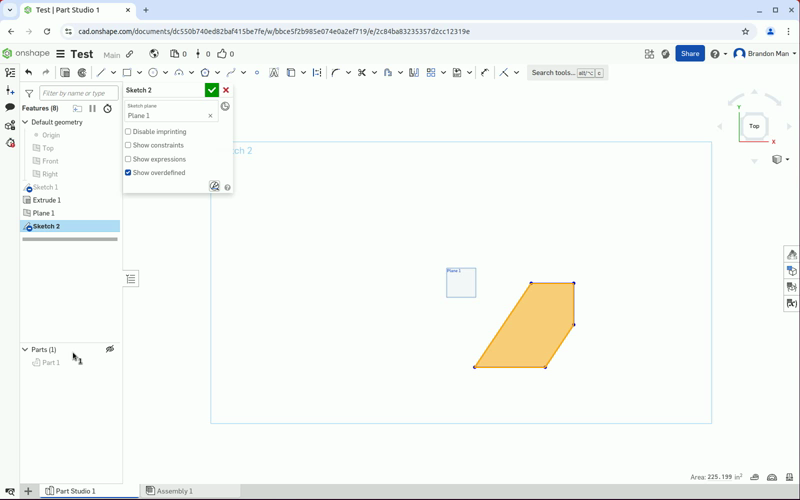
key(shift+y)
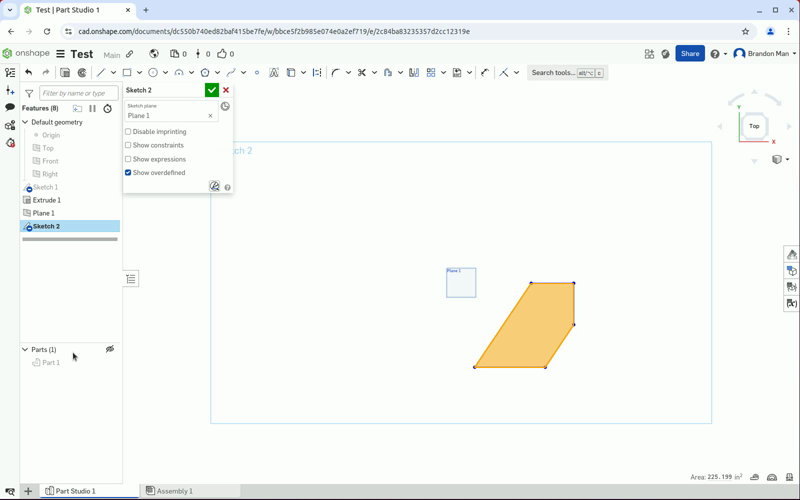
key(shift+e)
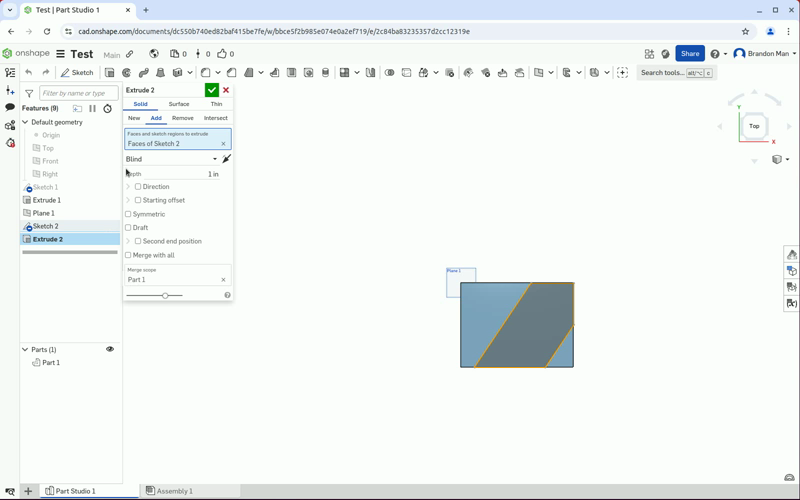
mouse_move(143, 106)
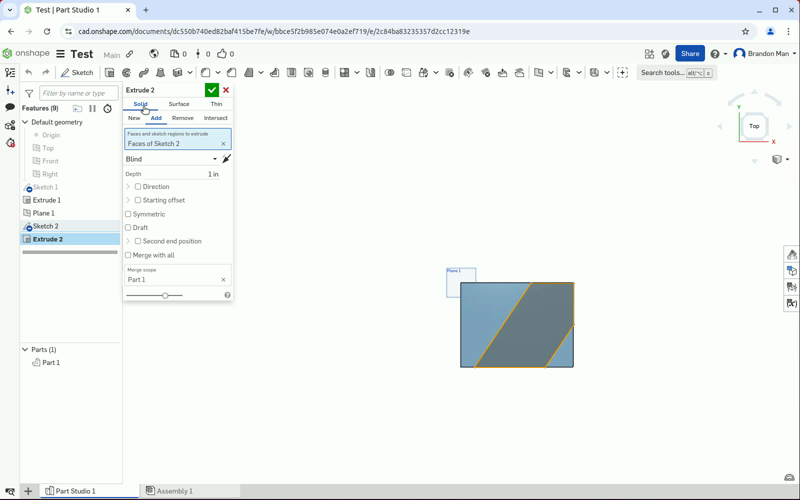
click(143, 106)
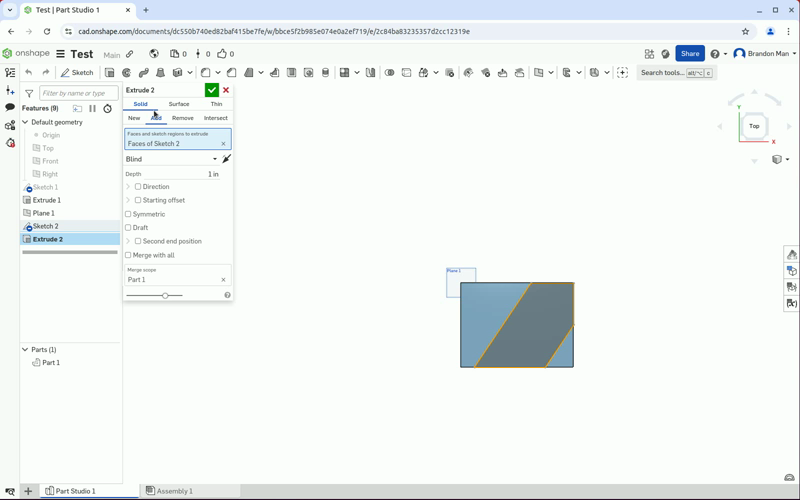
mouse_move(186, 120)
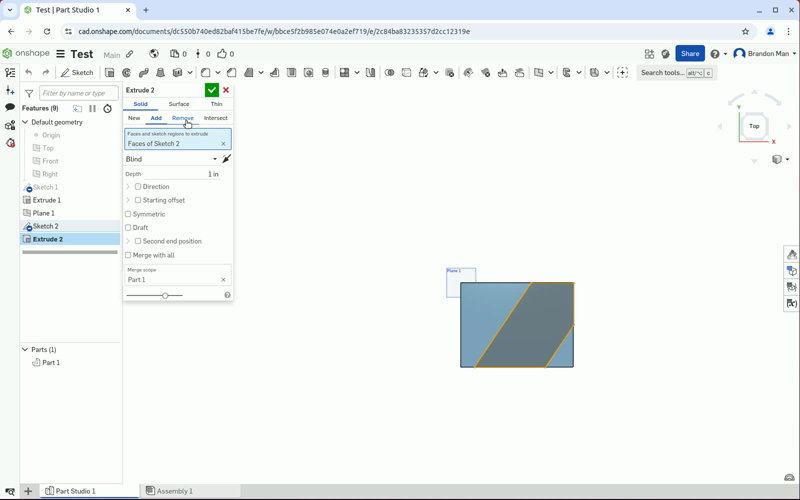
click(186, 120)
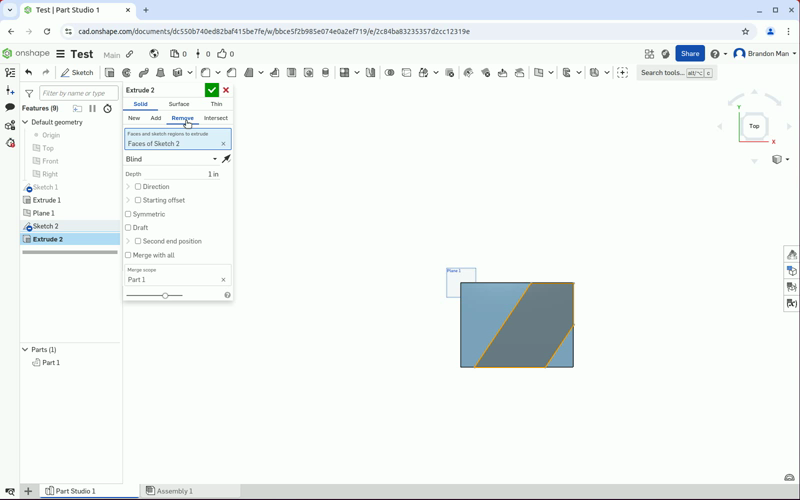
key(tab, 4)
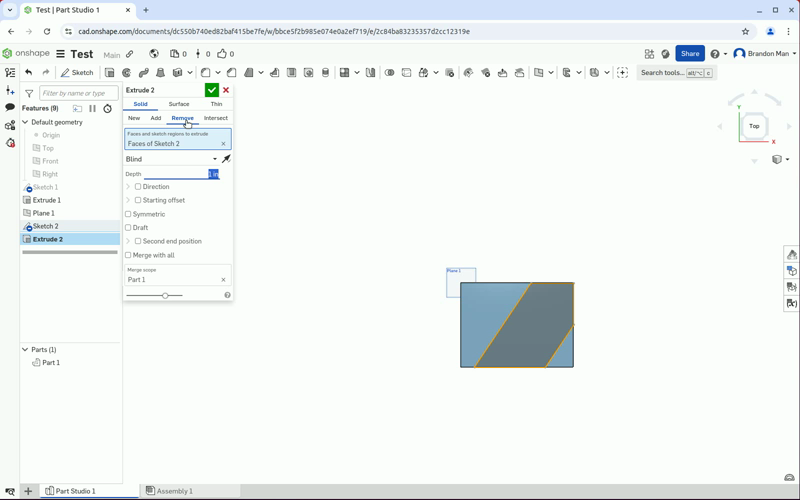
text(5.777)
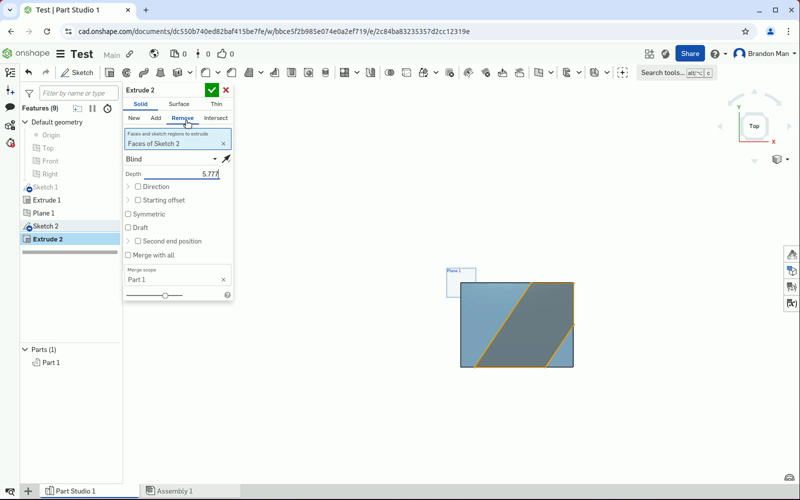
key(tab, 6)
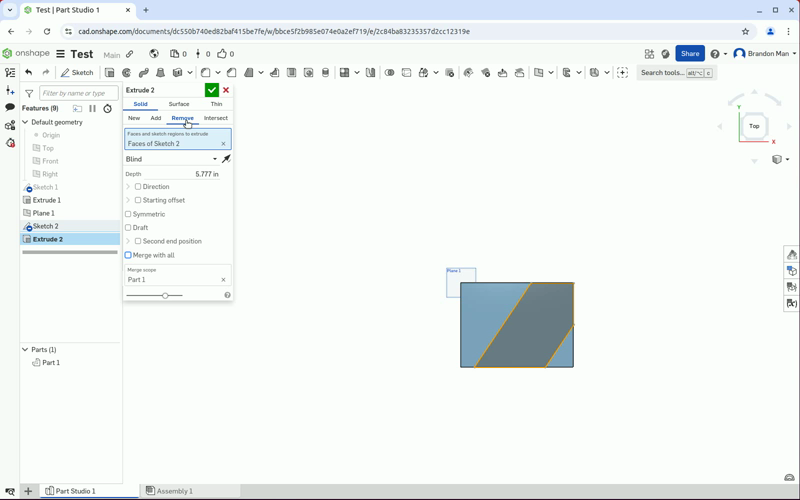
key(space)
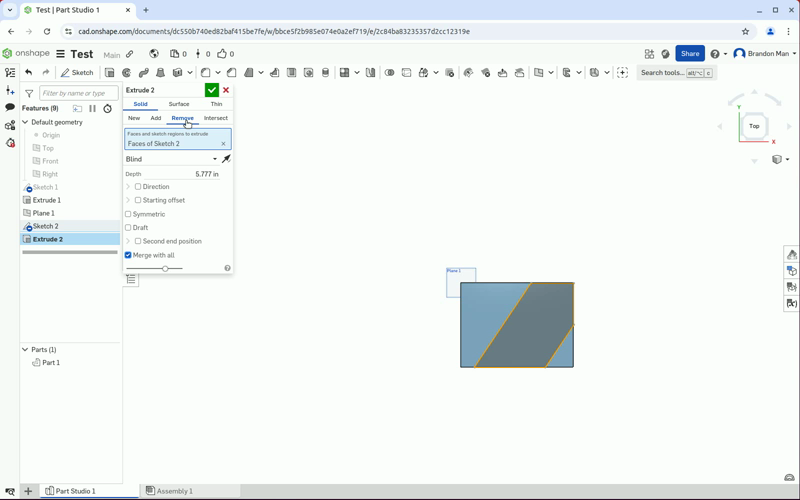
key(enter)
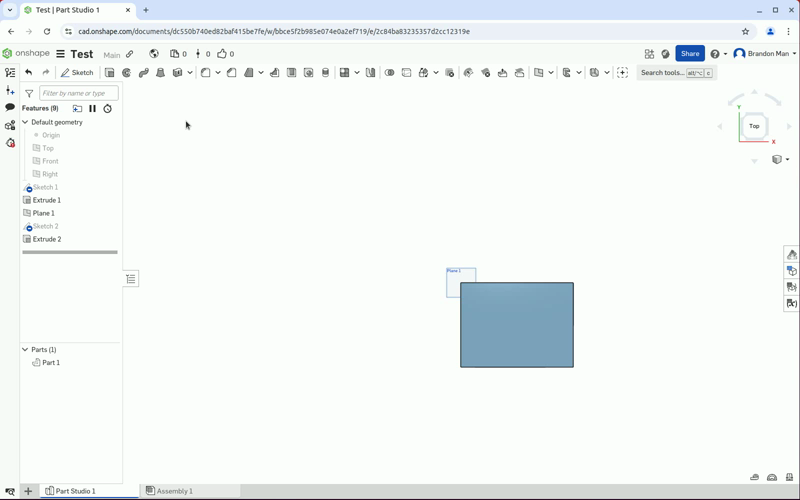
key(shift+h)
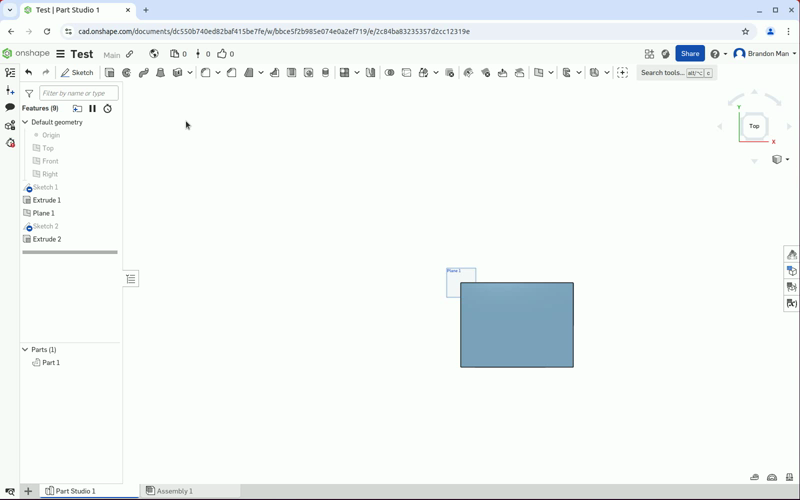
key(shift+h)
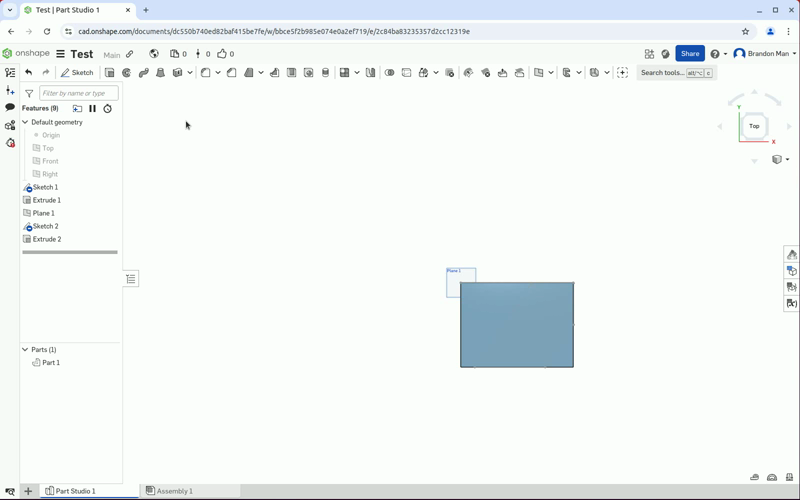
key(shift+7)
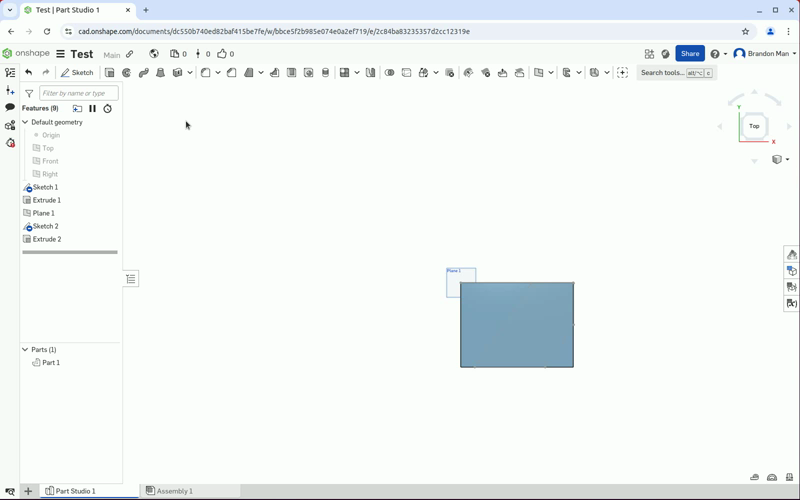
key(up, 3)
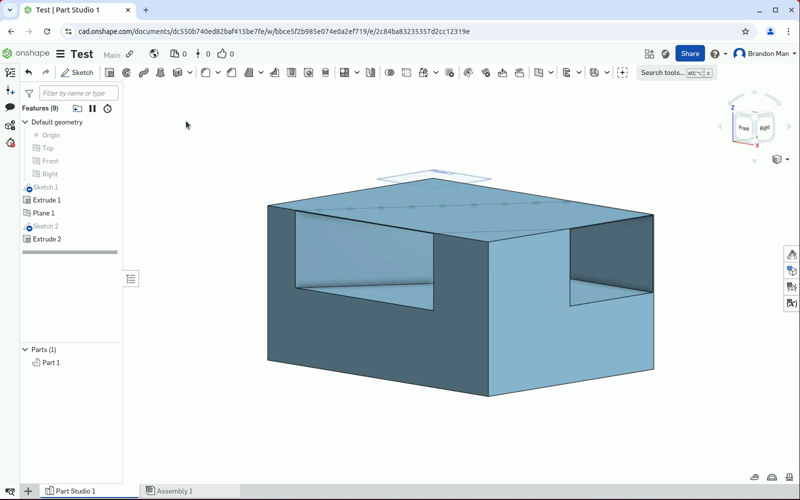
key(left, 3)
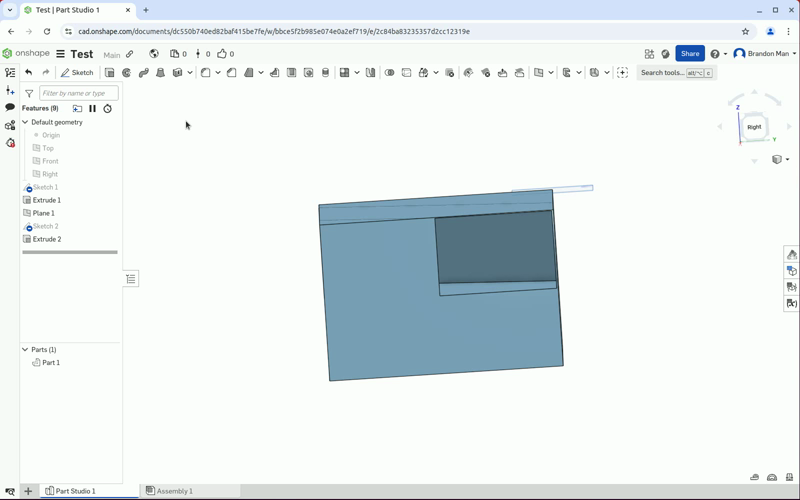
key(right, 3)
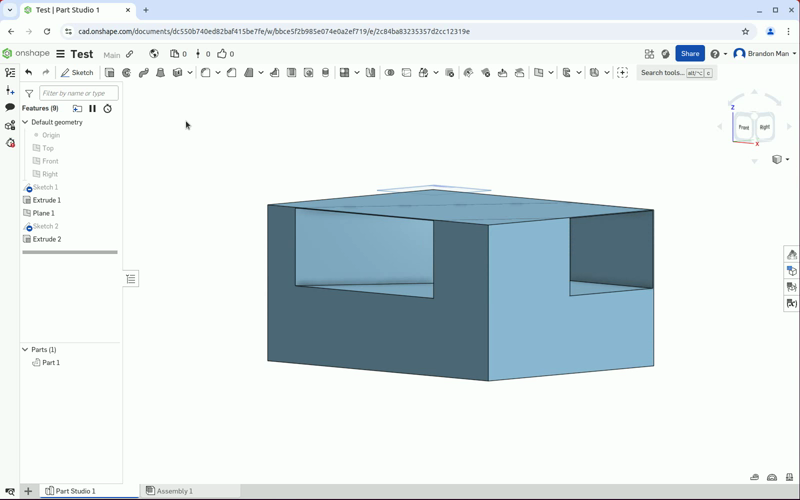
key(down, 3)
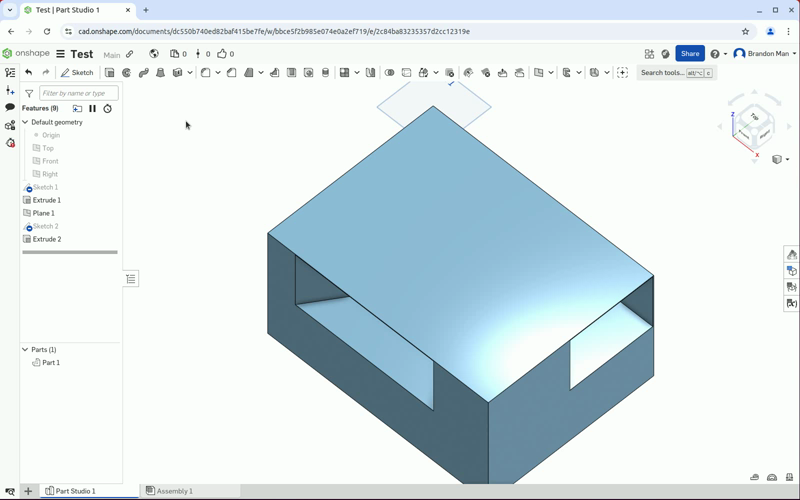
mouse_move(73, 189)
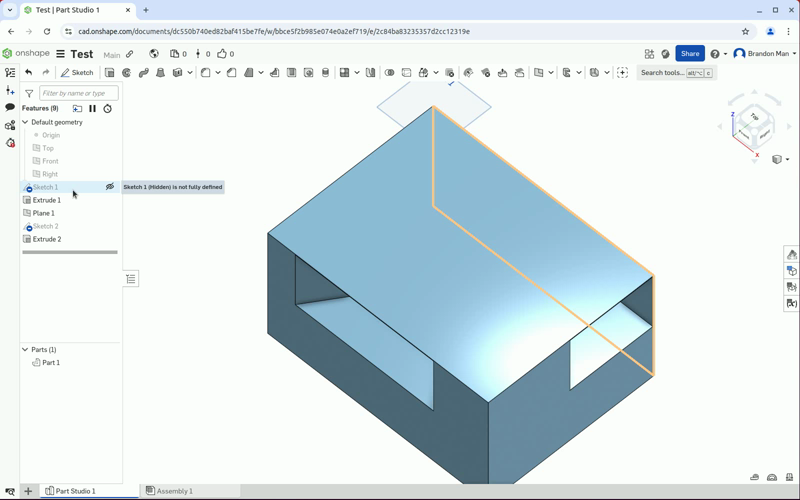
click(73, 189)